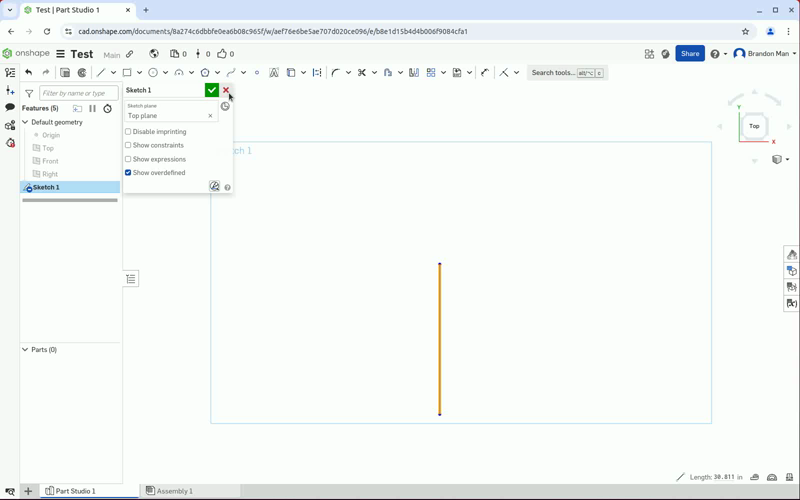
key(shift+h)
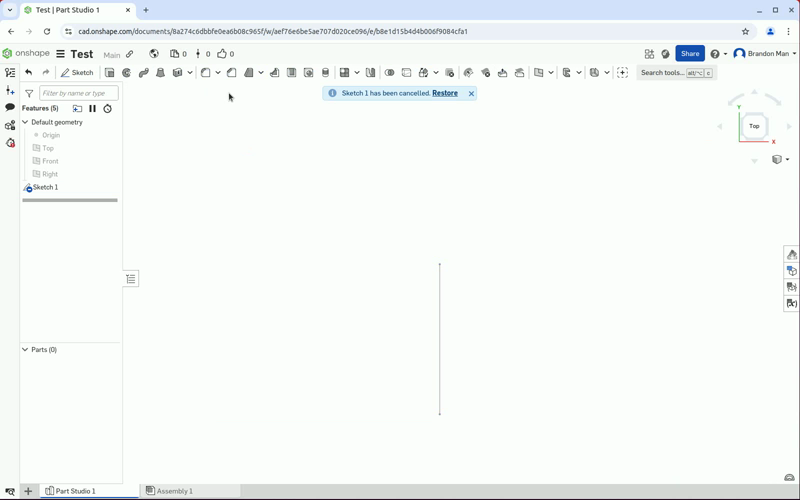
key(shift+s)
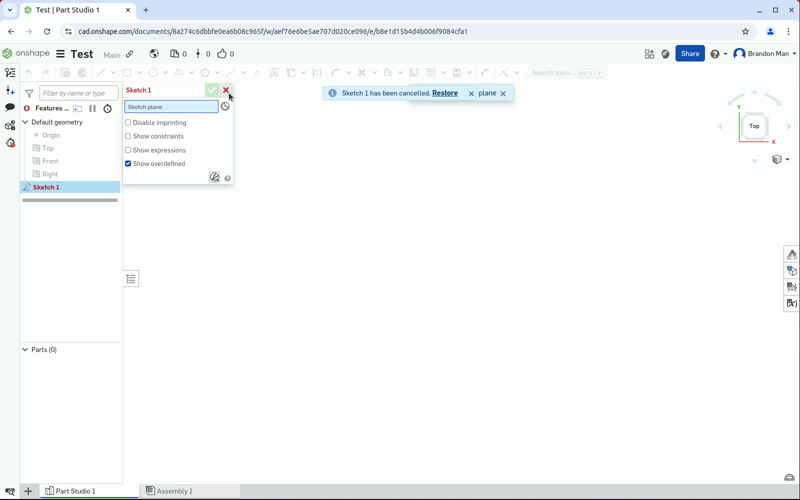
mouse_move(73, 150)
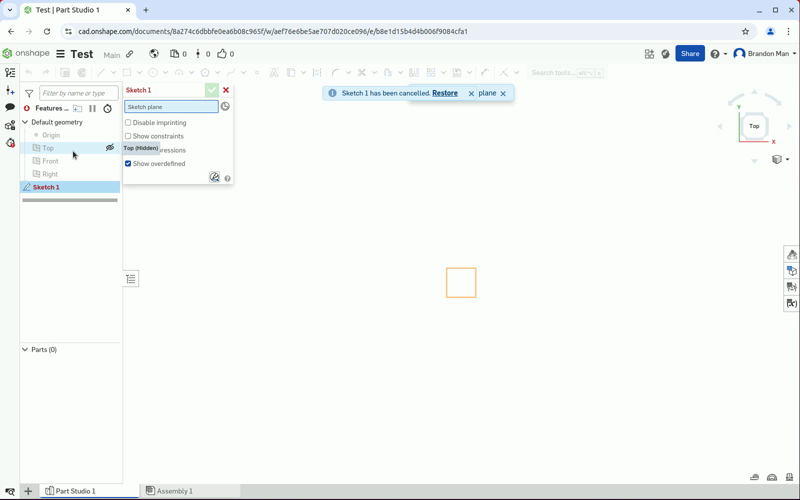
click(73, 150)
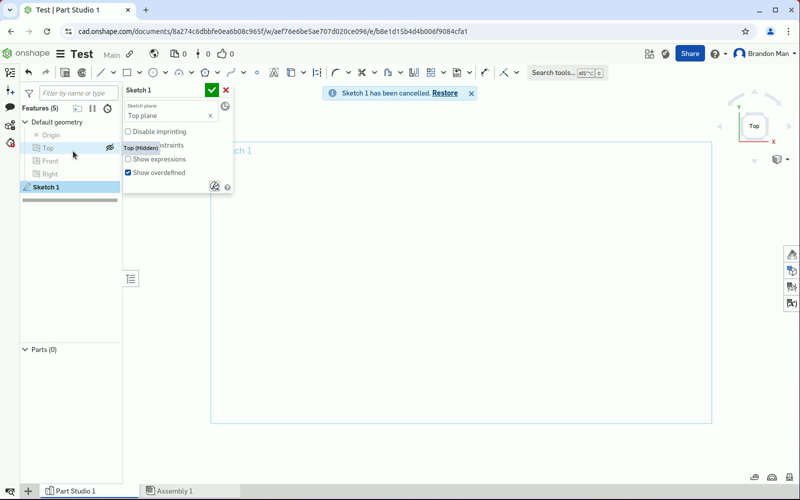
mouse_move(73, 352)
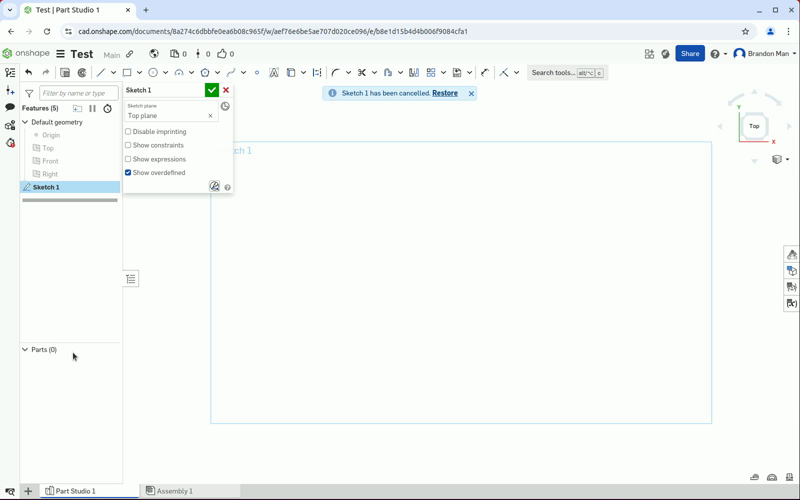
key(y)
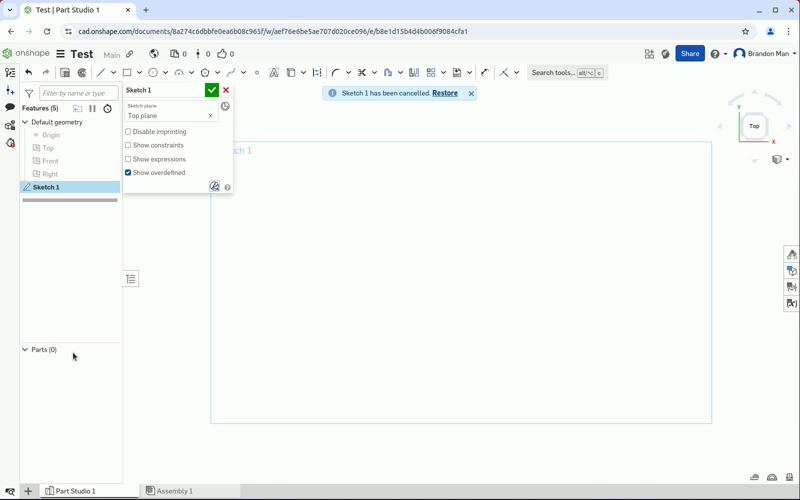
key(l)
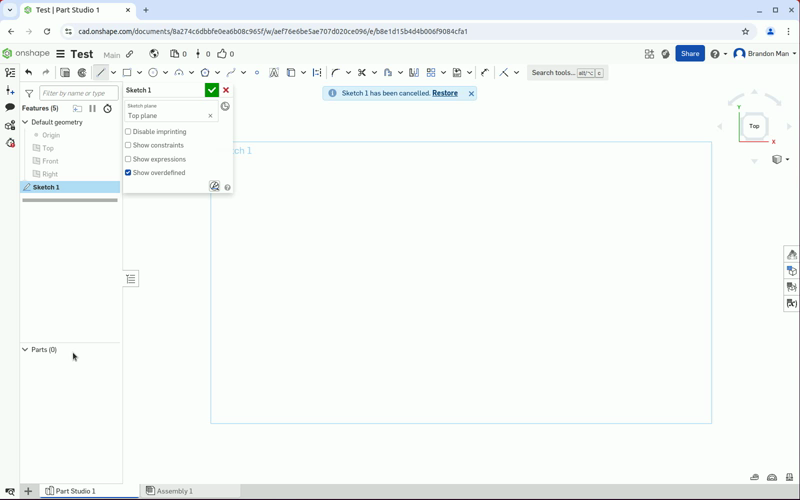
key_down(shift)
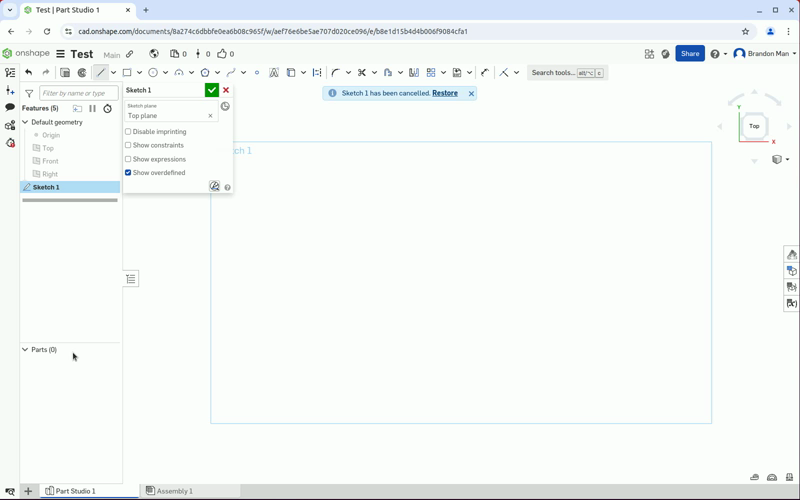
mouse_move(348, 355)
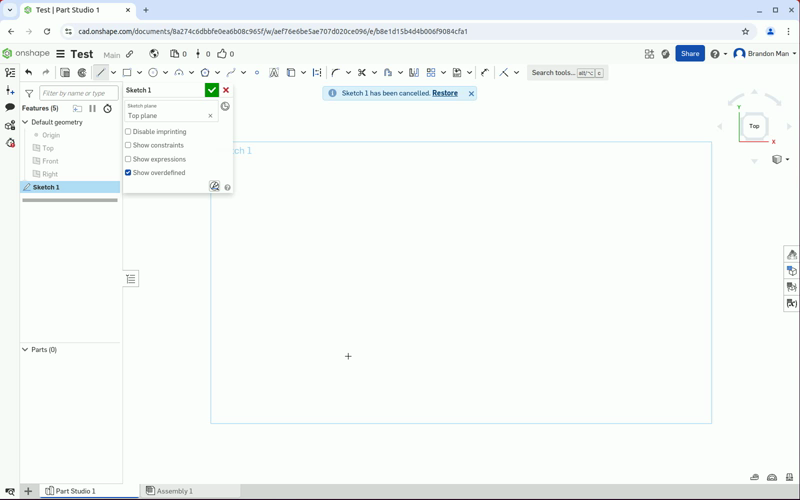
click(348, 355)
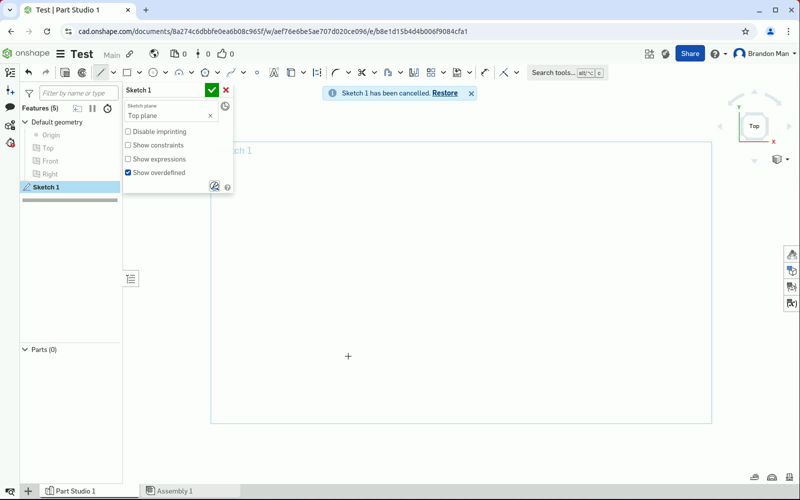
key_up(shift)
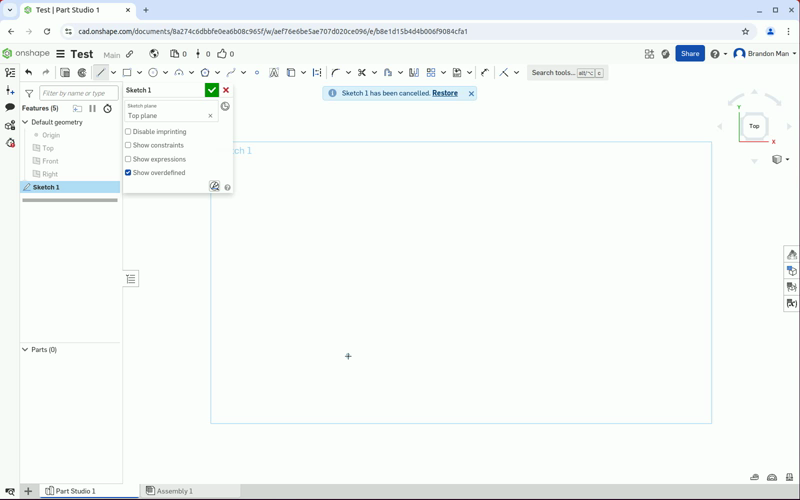
key_down(shift)
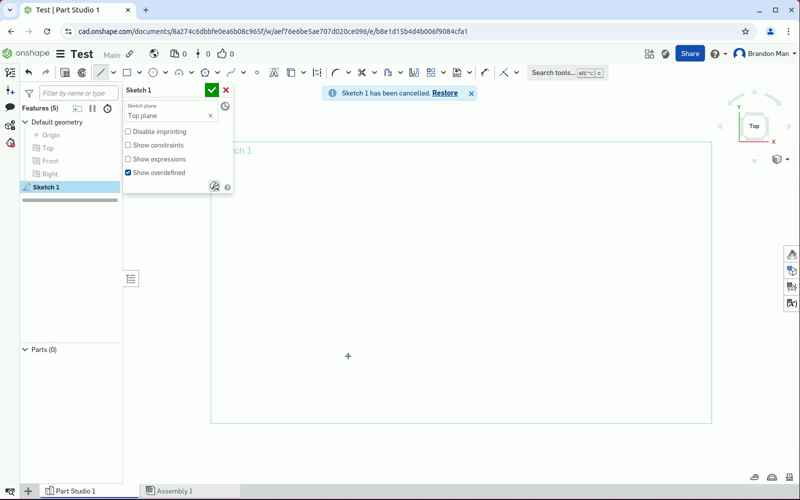
mouse_move(378, 355)
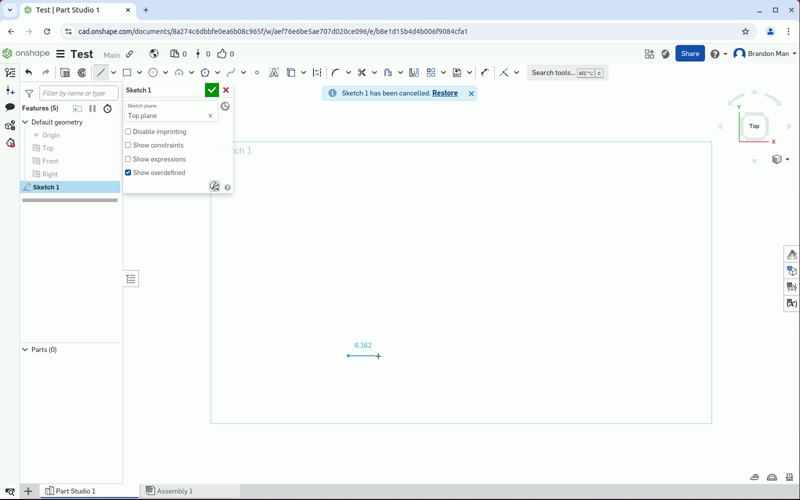
mouse_move(369, 355)
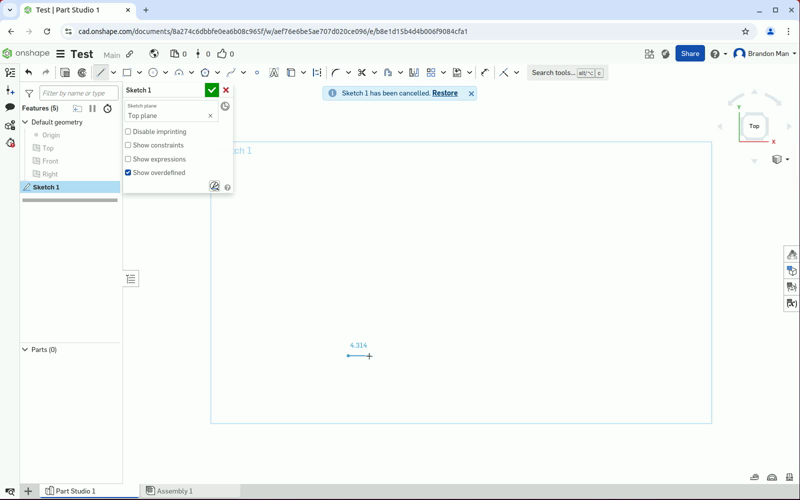
click(369, 355)
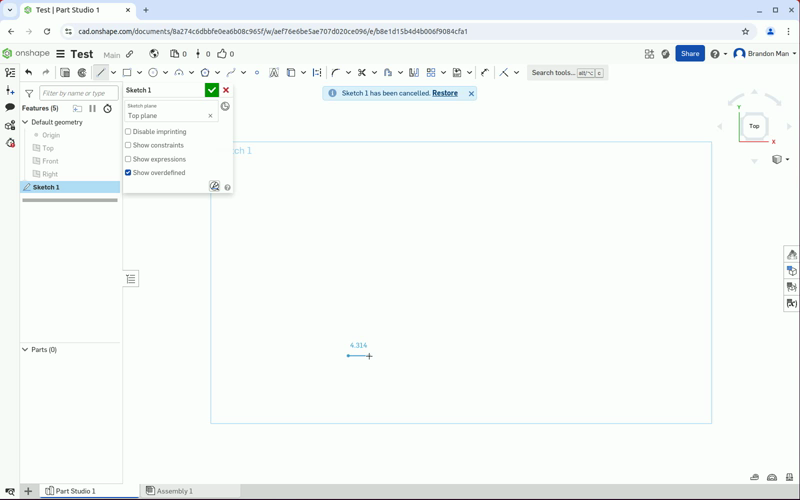
key_up(shift)
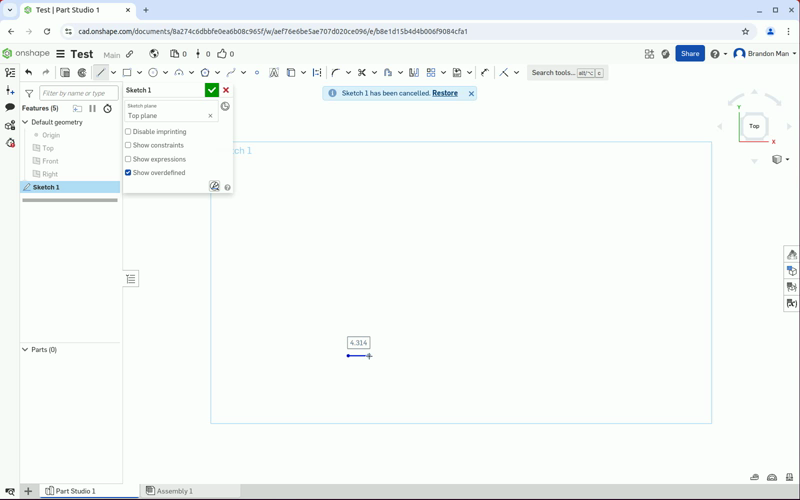
key_down(shift)
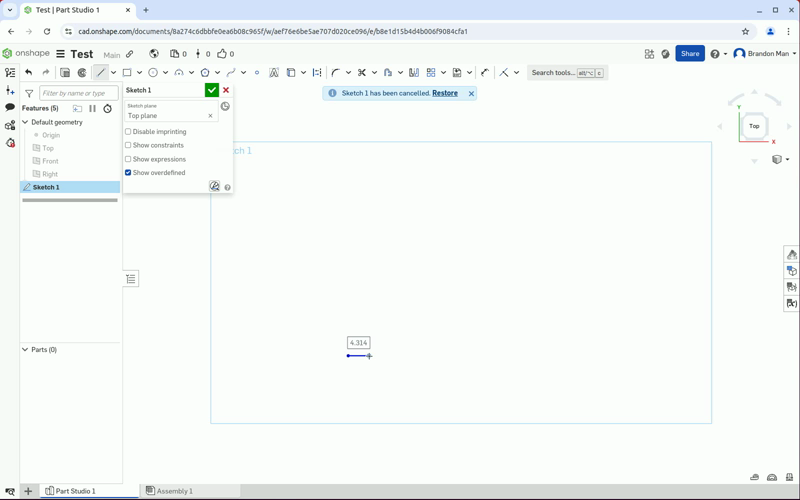
mouse_move(399, 355)
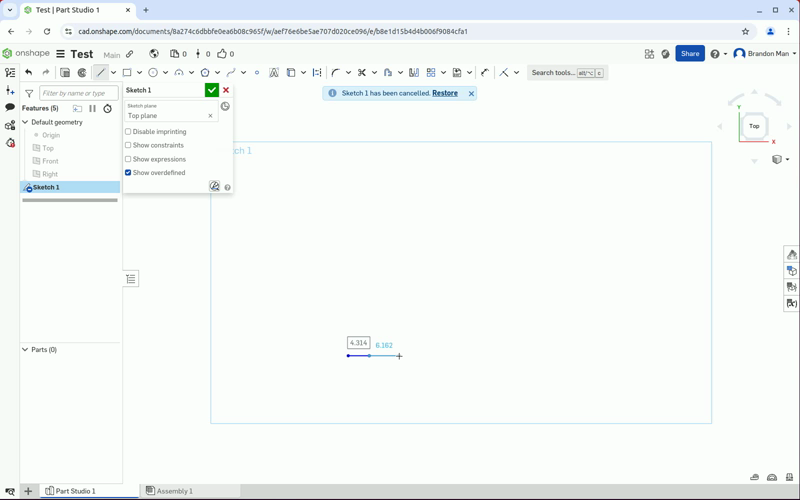
mouse_move(369, 345)
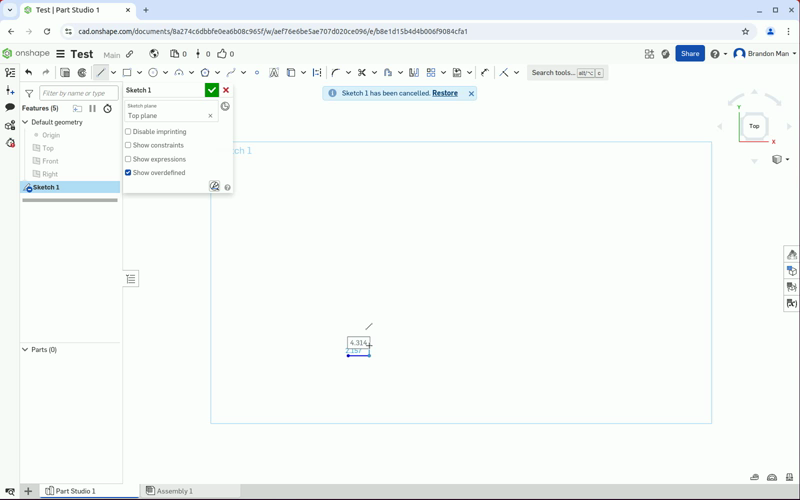
click(369, 345)
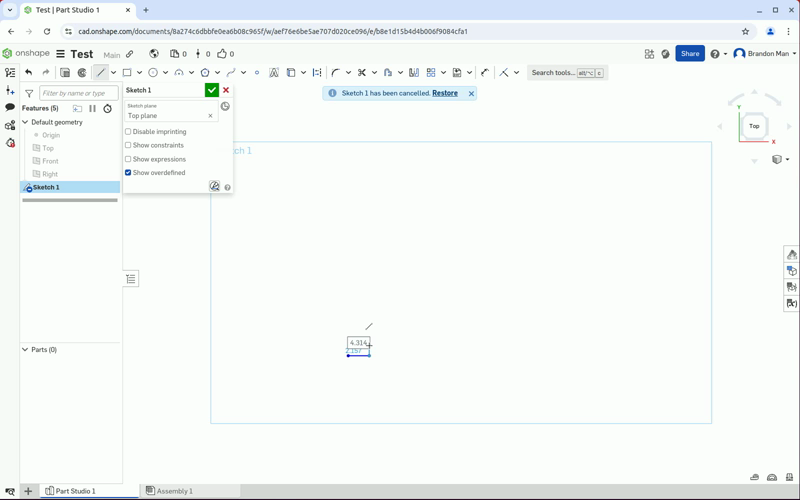
key_up(shift)
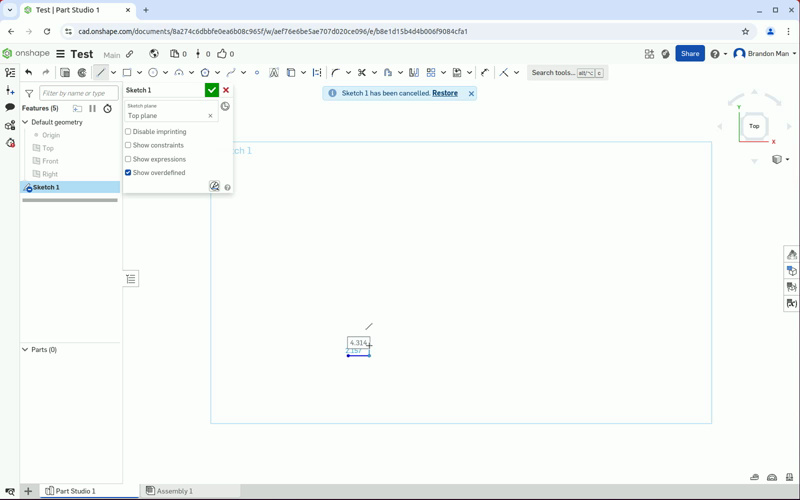
key_down(shift)
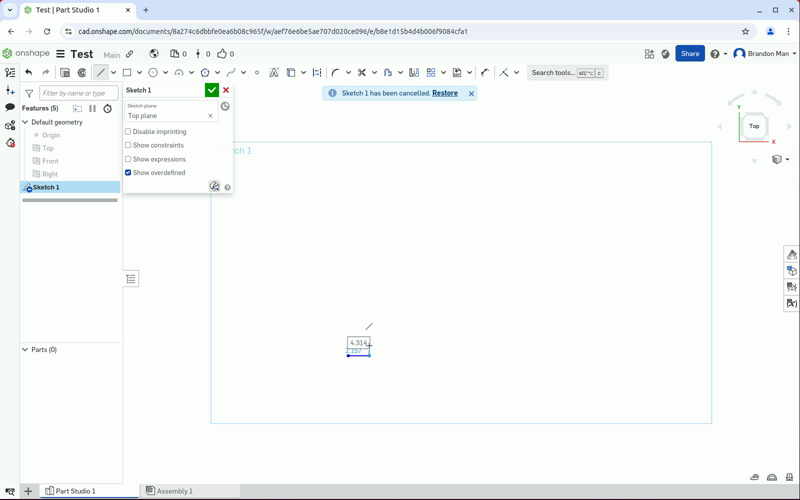
mouse_move(399, 345)
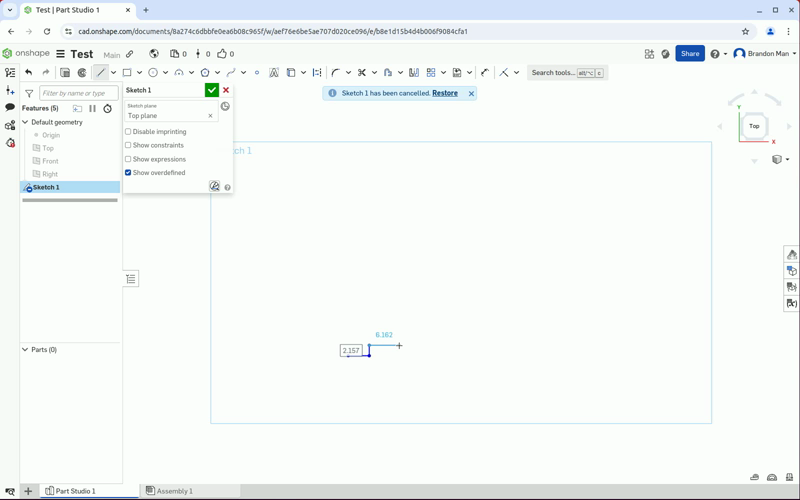
mouse_move(348, 345)
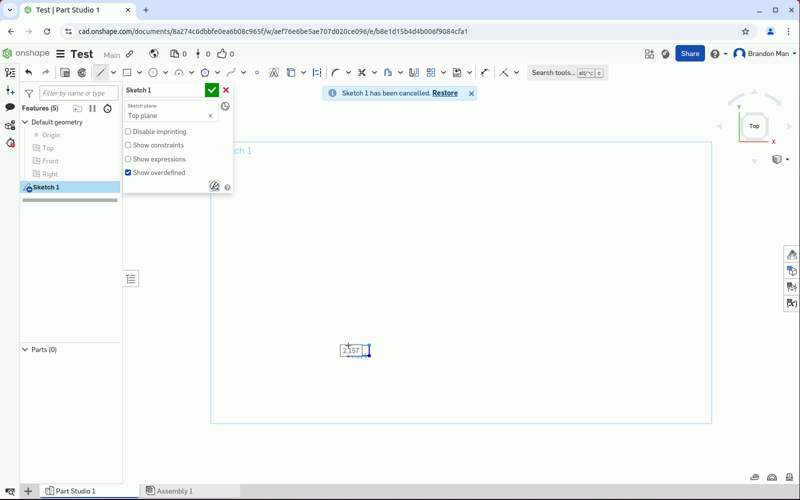
click(348, 345)
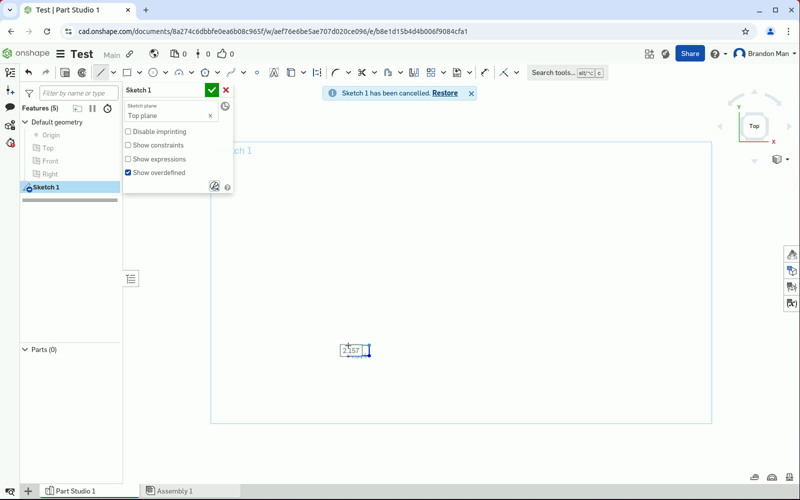
key_up(shift)
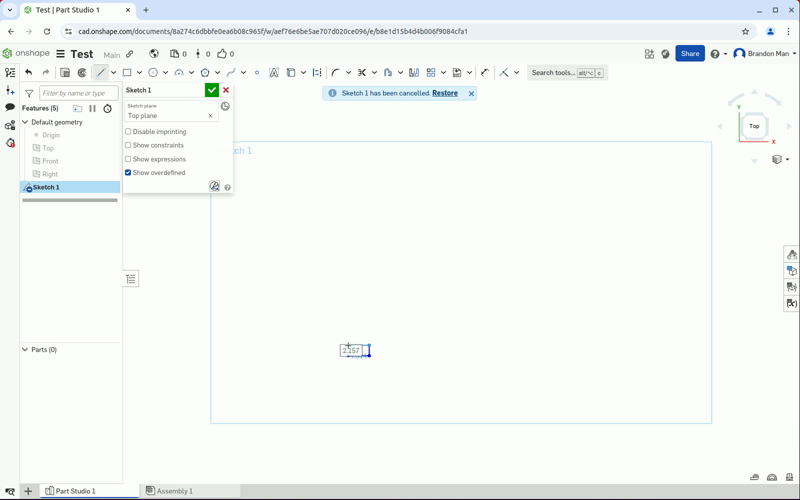
mouse_move(378, 345)
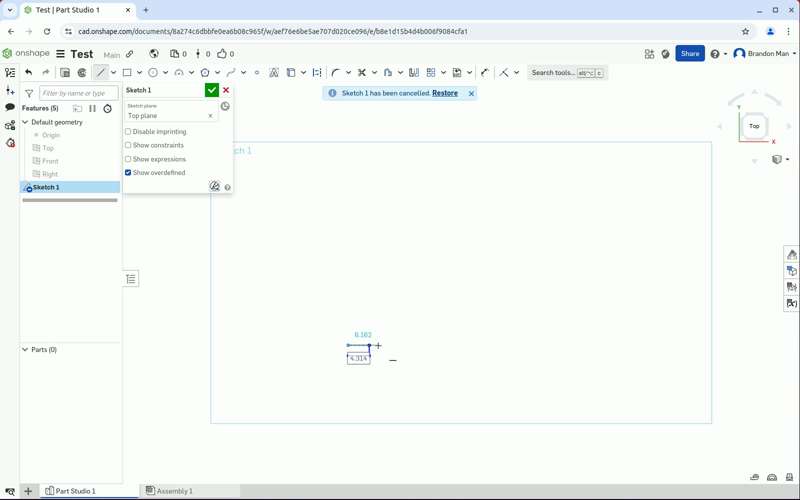
key_down(shift)
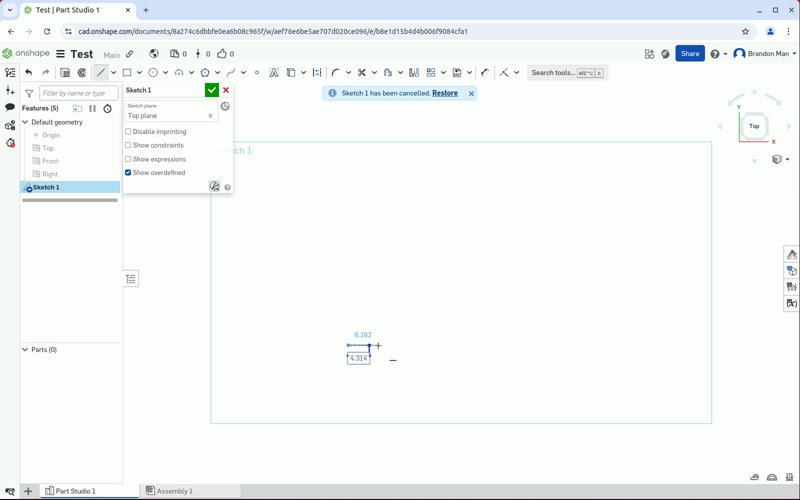
mouse_move(348, 355)
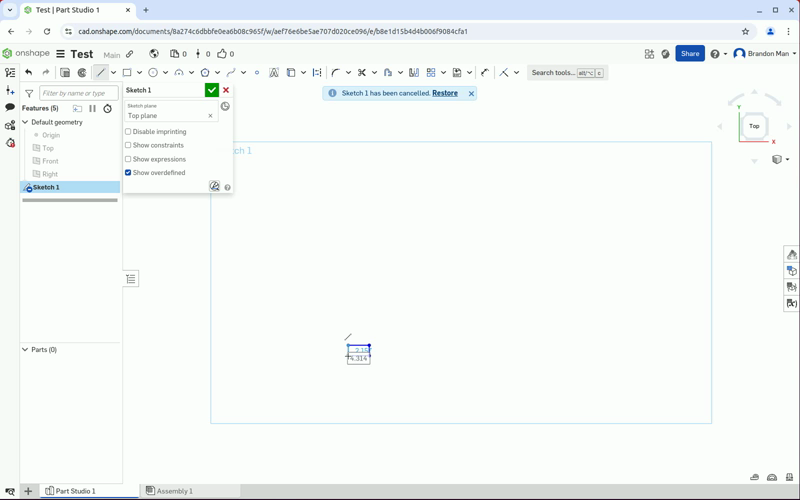
key_up(shift)
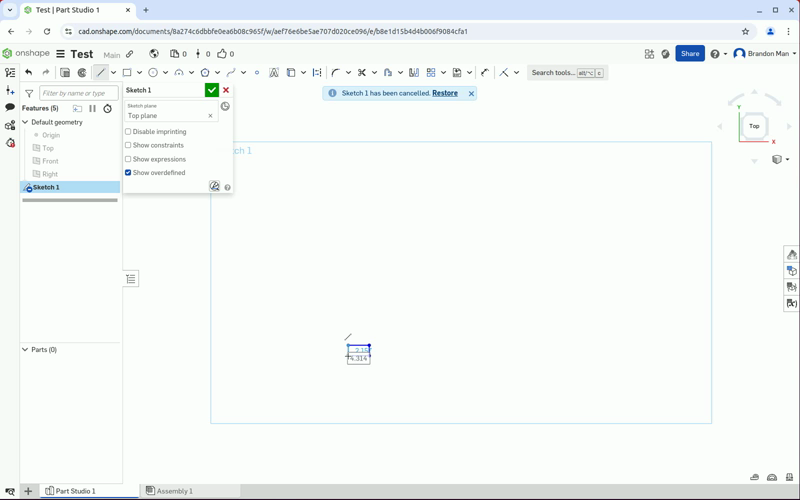
click(348, 355)
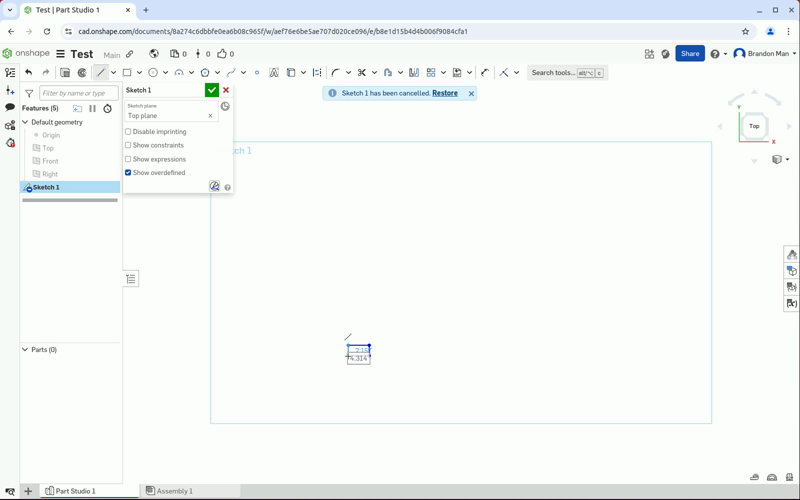
key(esc)
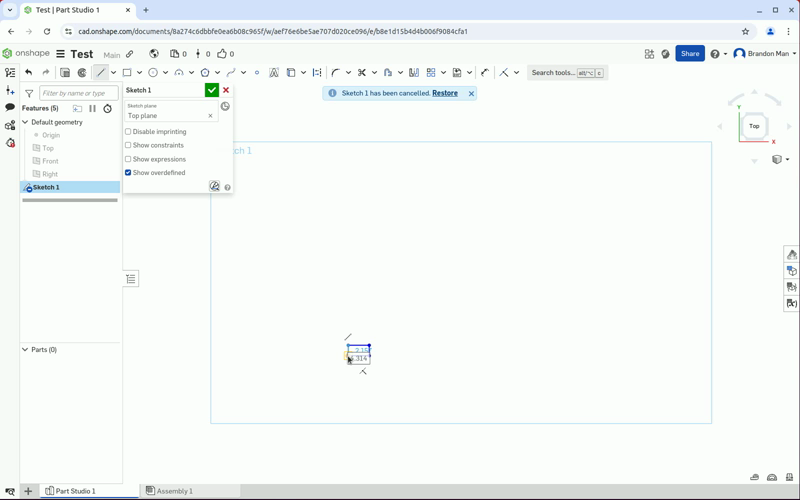
mouse_move(364, 350)
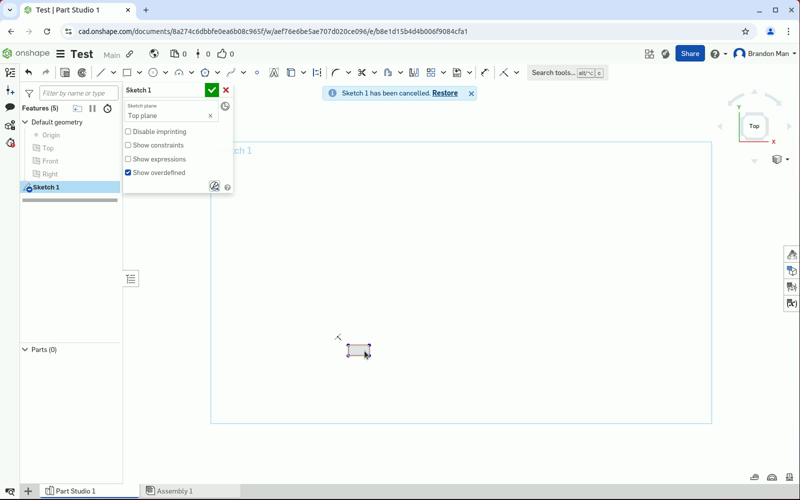
scroll(6)
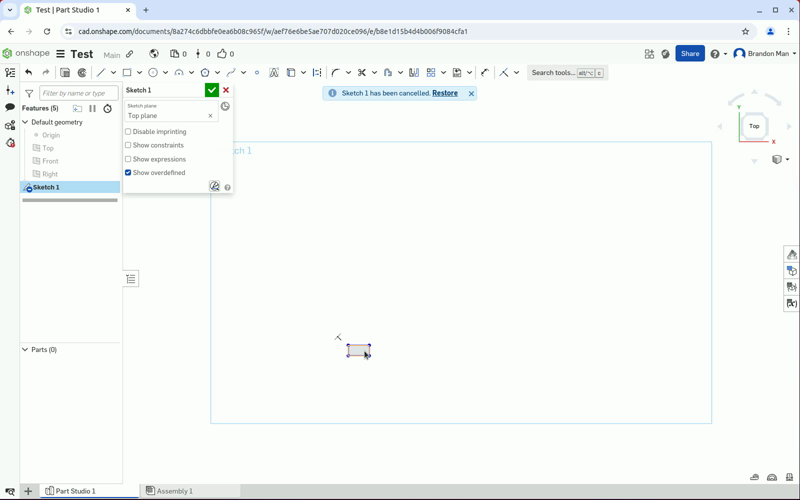
scroll(6)
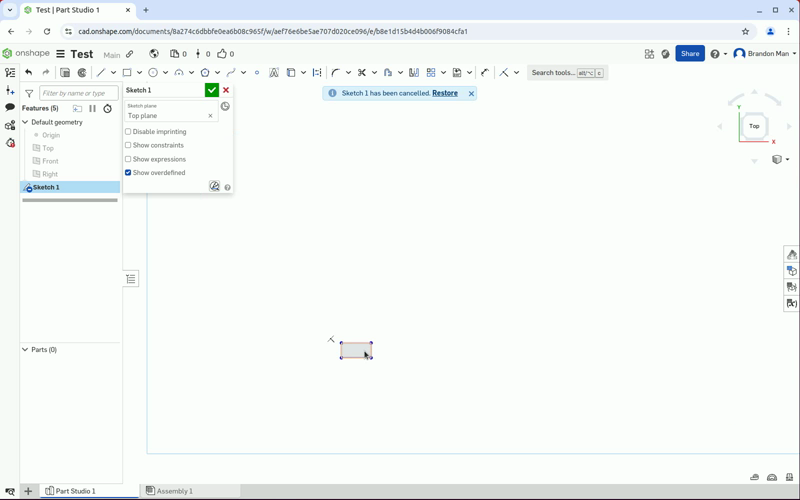
scroll(6)
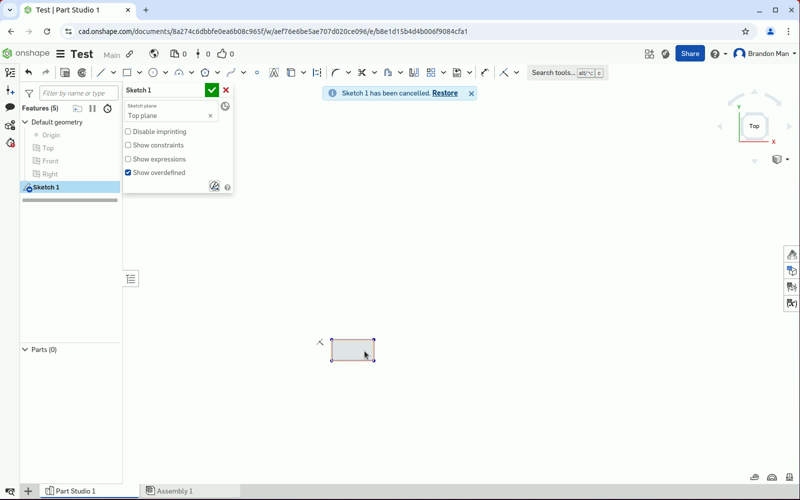
scroll(6)
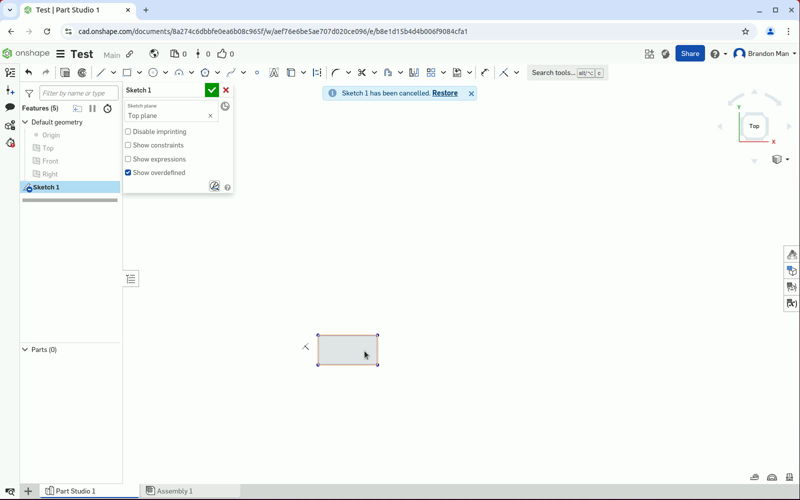
scroll(6)
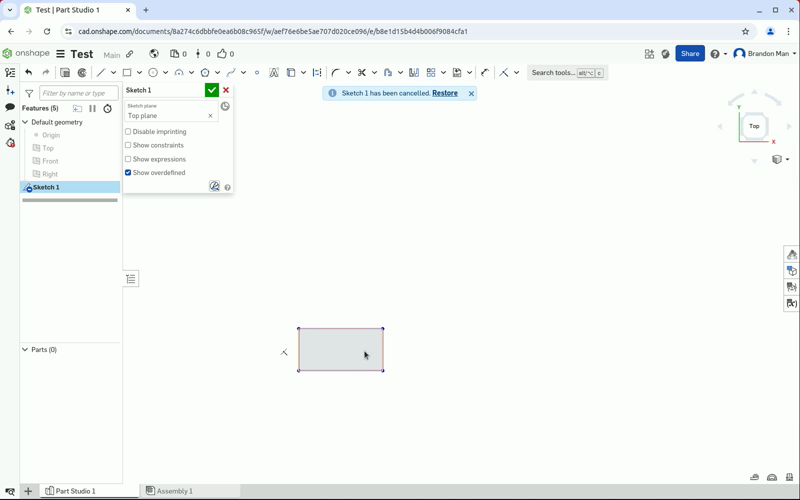
scroll(6)
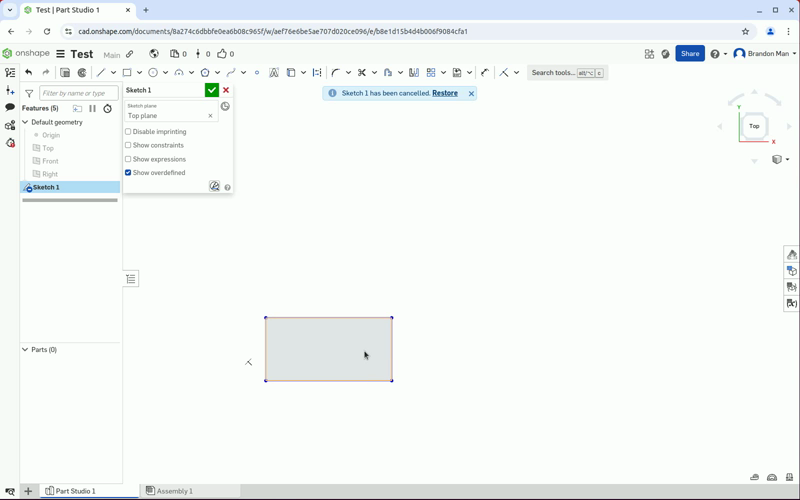
scroll(6)
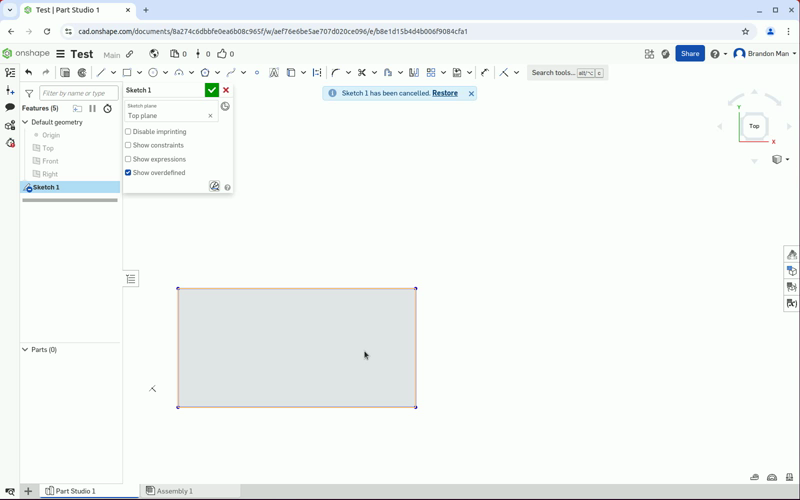
click(364, 350)
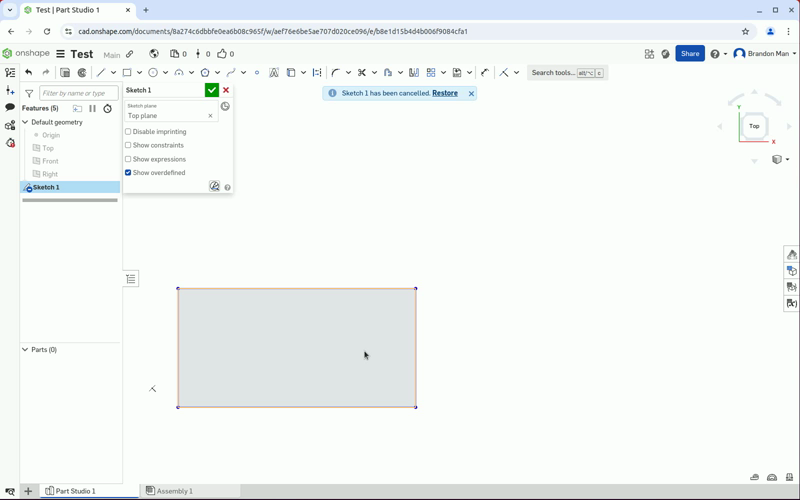
scroll(-6)
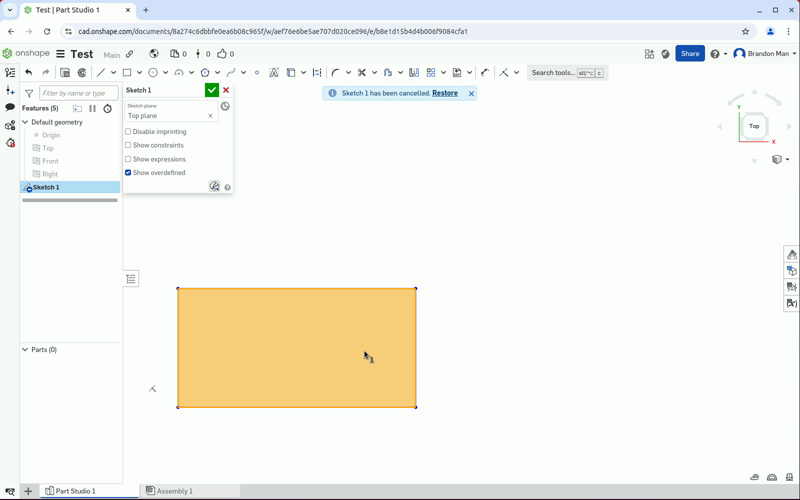
scroll(-6)
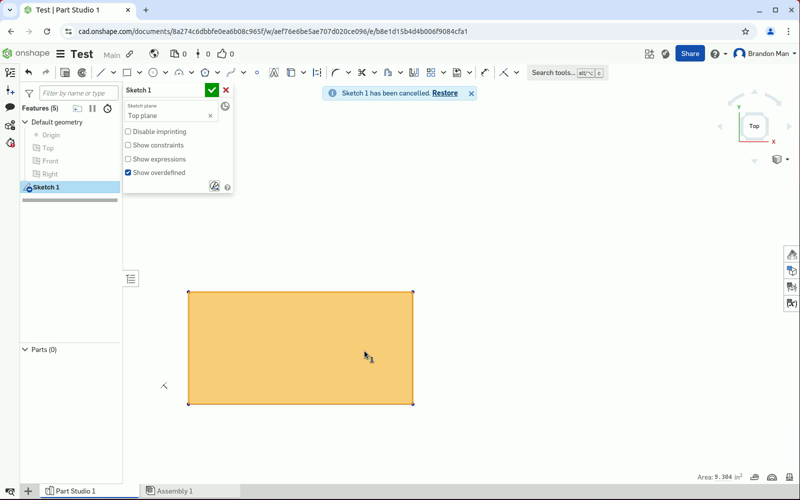
scroll(-6)
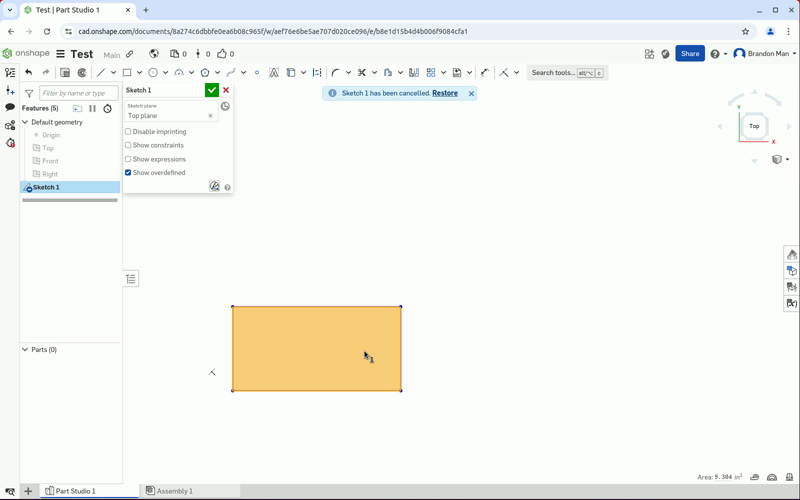
scroll(-6)
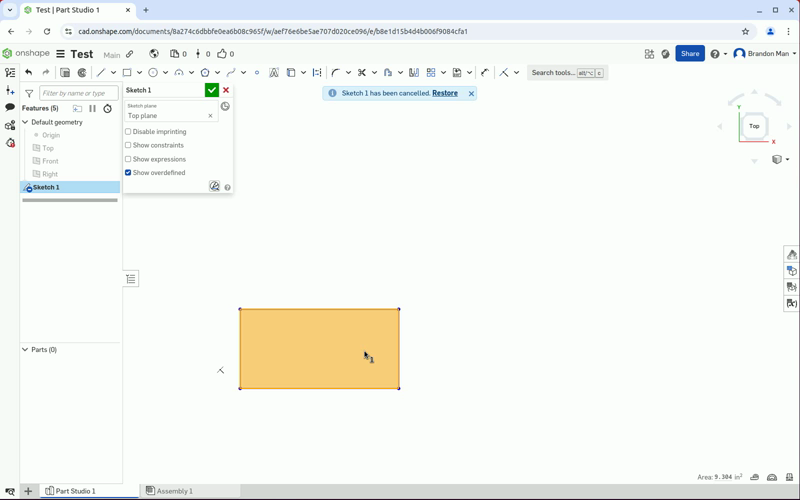
scroll(-6)
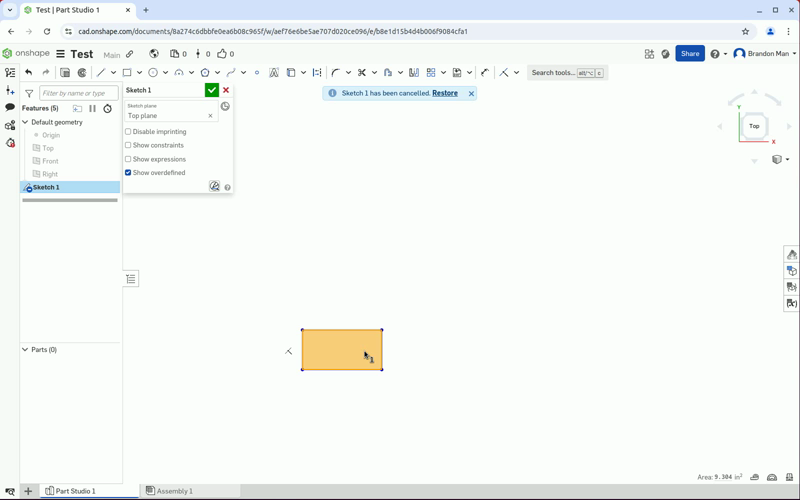
scroll(-6)
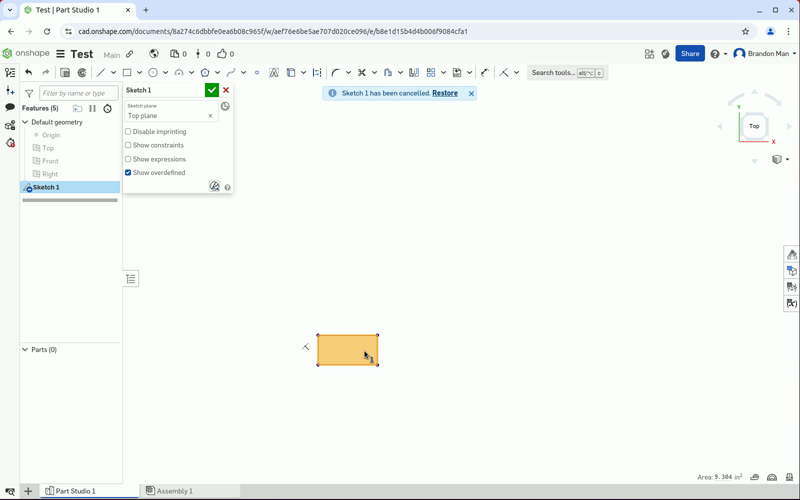
scroll(-6)
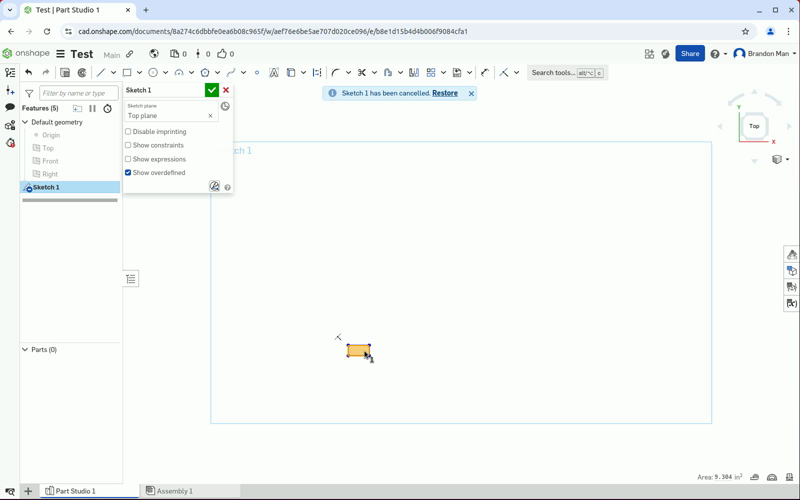
mouse_move(73, 352)
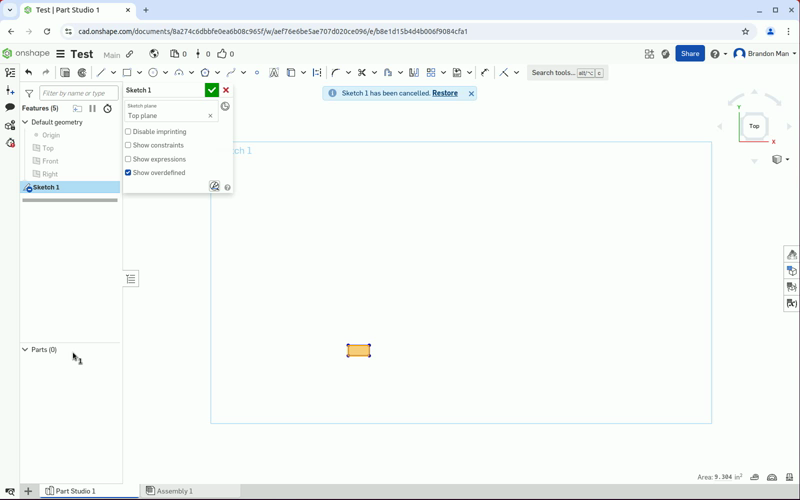
key(shift+y)
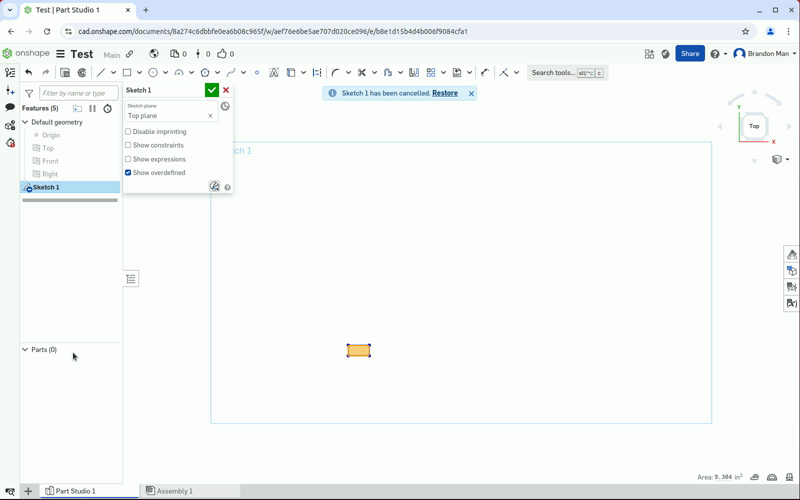
key(shift+e)
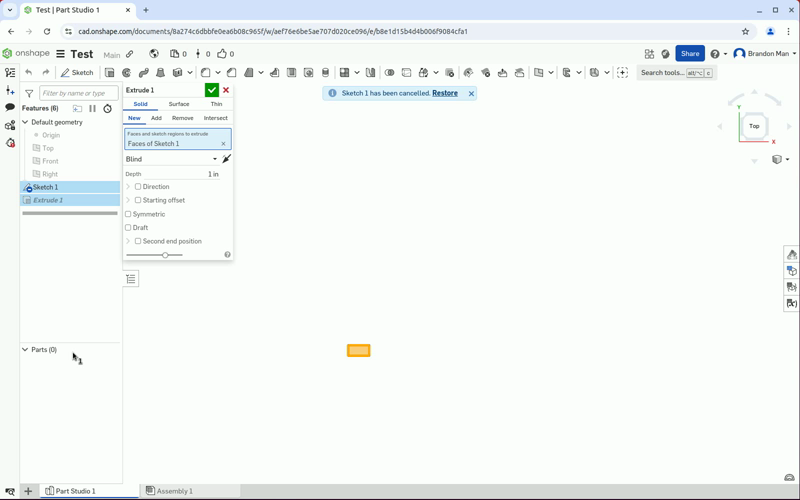
mouse_move(143, 106)
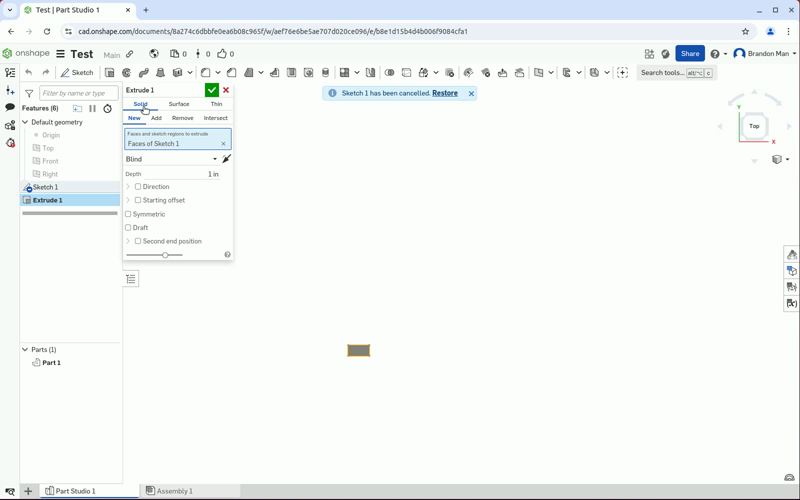
click(143, 106)
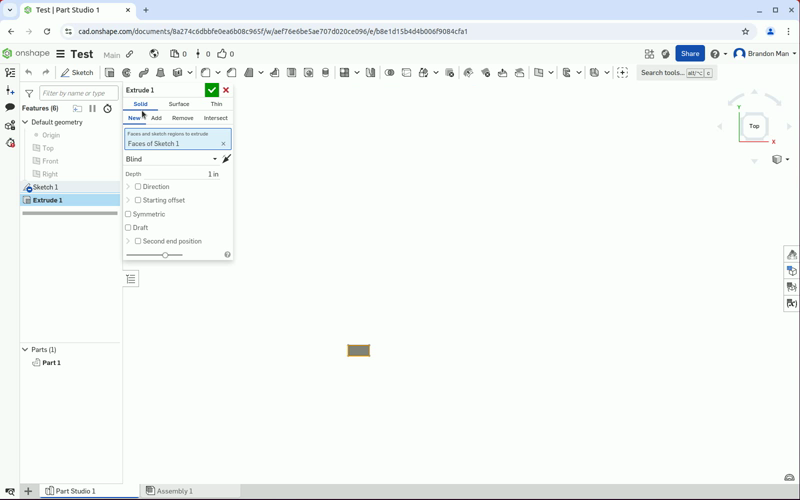
mouse_move(137, 120)
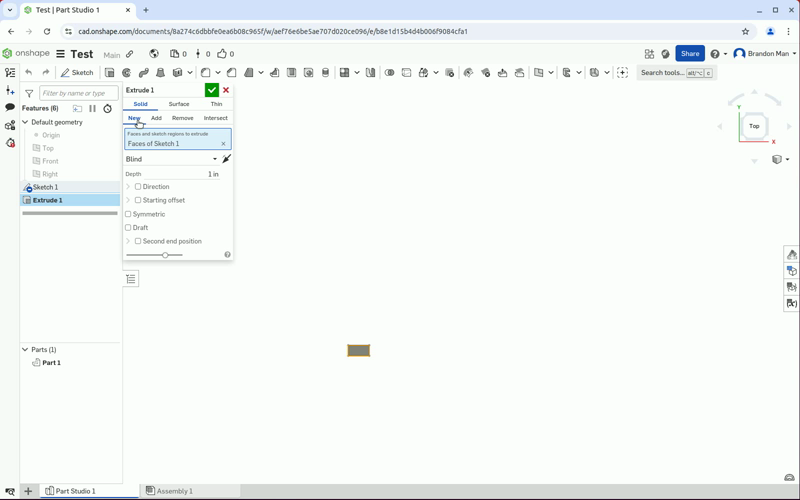
click(137, 120)
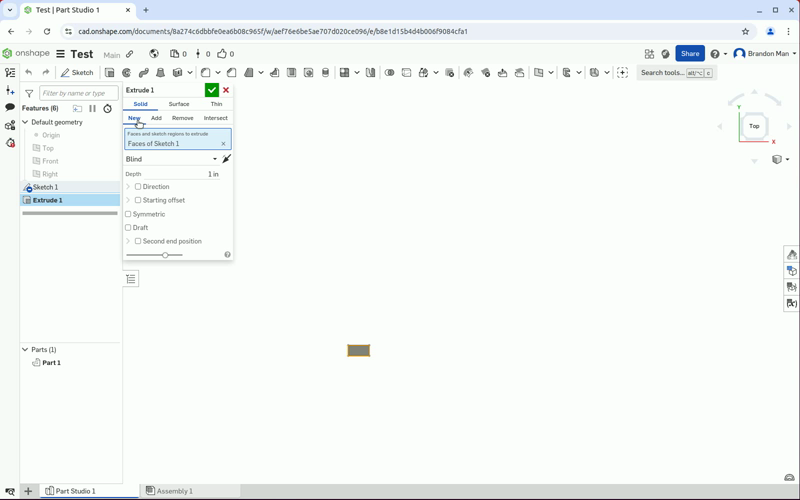
key(tab, 4)
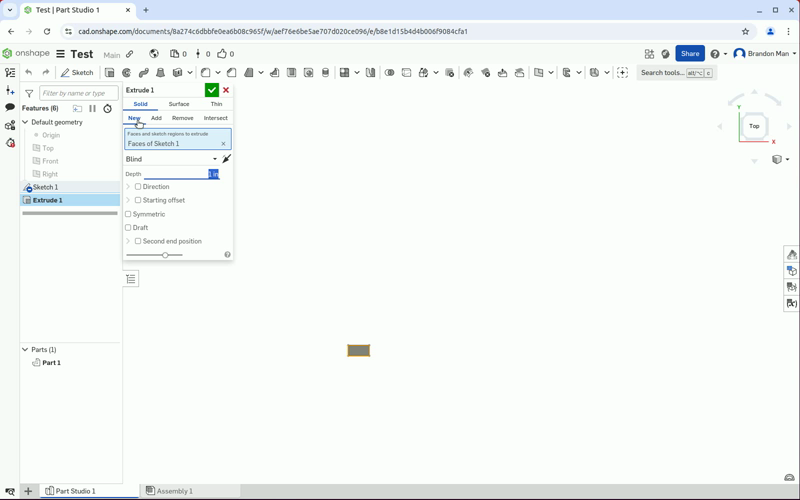
text(0.481)
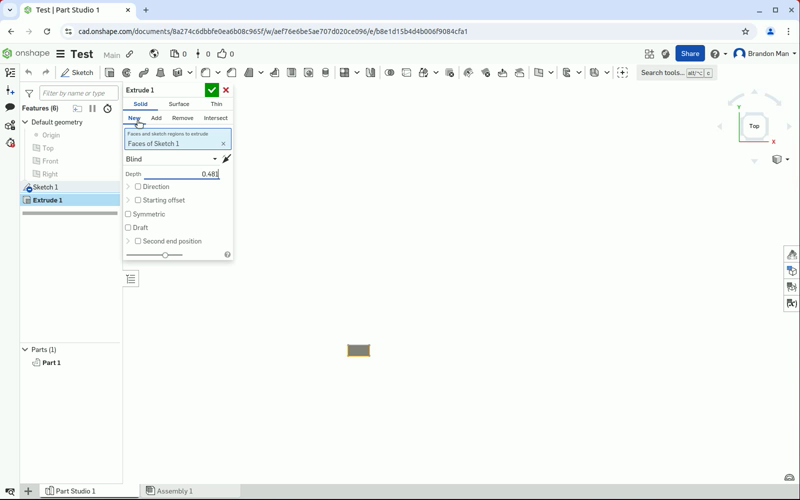
key(enter)
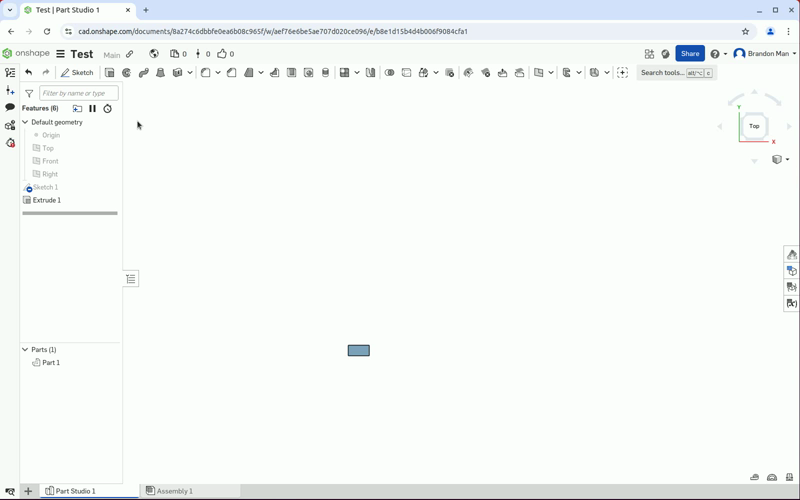
key(shift+h)
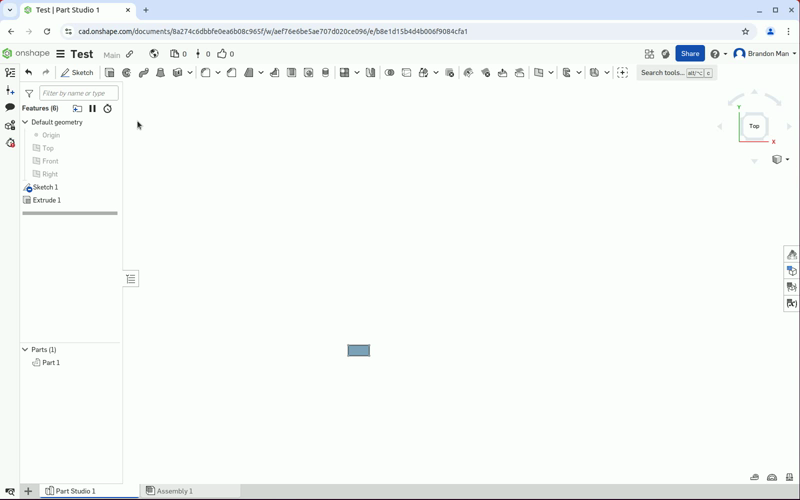
key(shift+h)
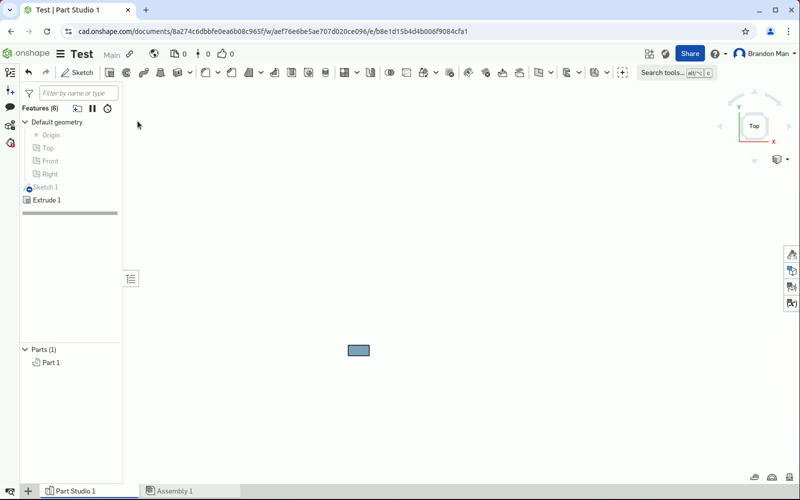
mouse_move(73, 189)
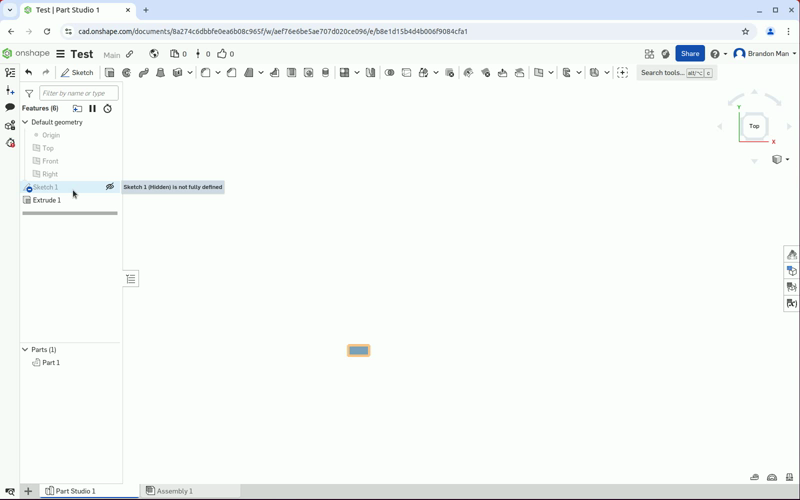
click(73, 189)
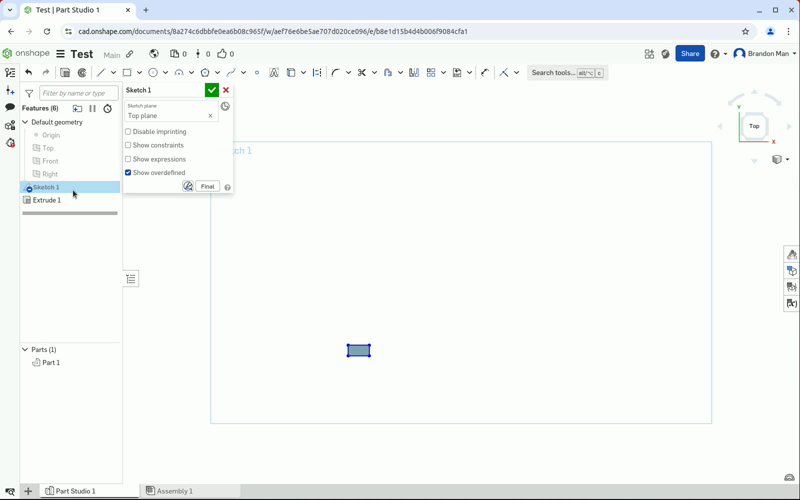
mouse_move(229, 92)
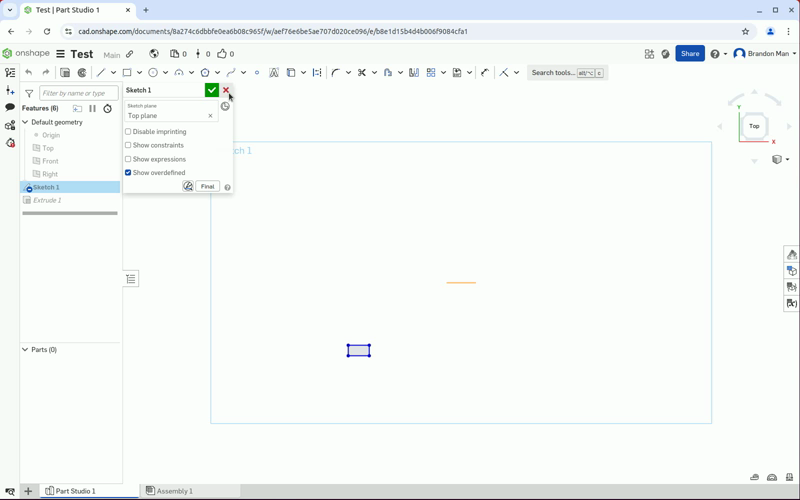
click(229, 92)
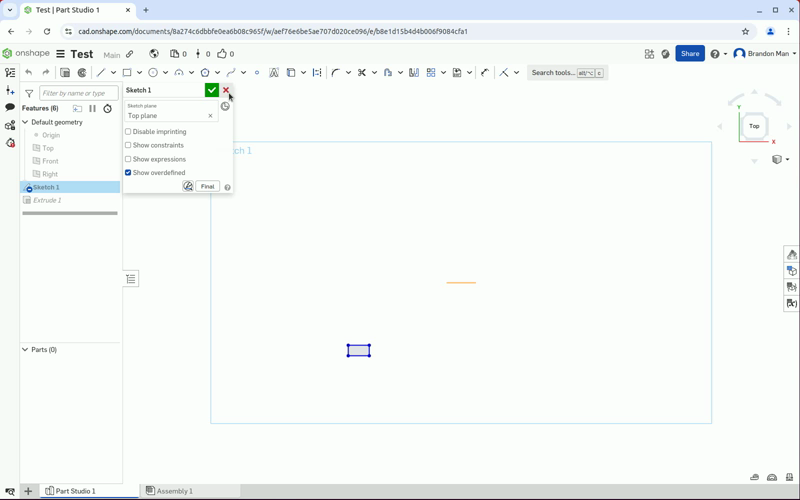
key(shift+s)
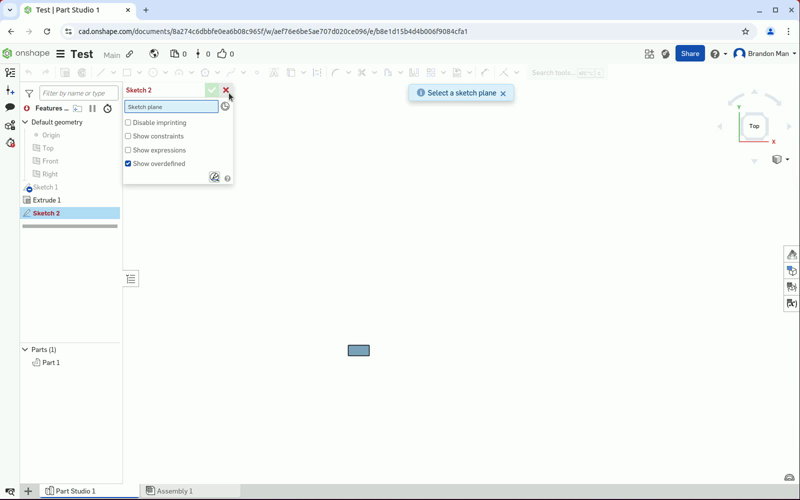
mouse_move(73, 150)
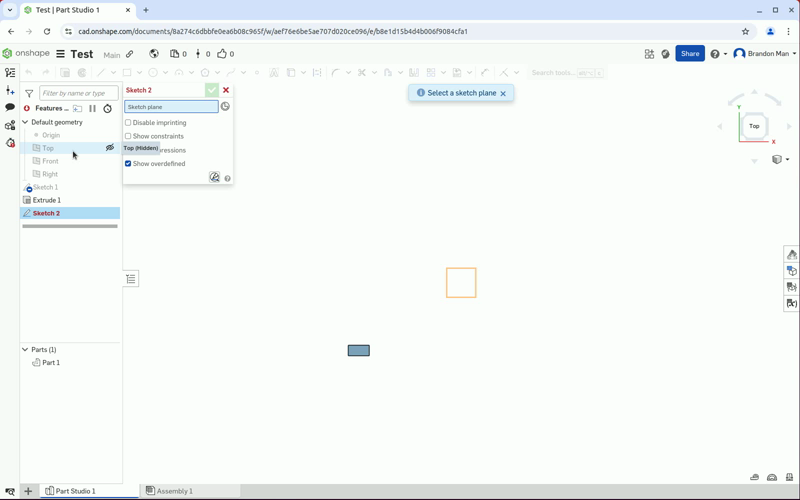
click(73, 150)
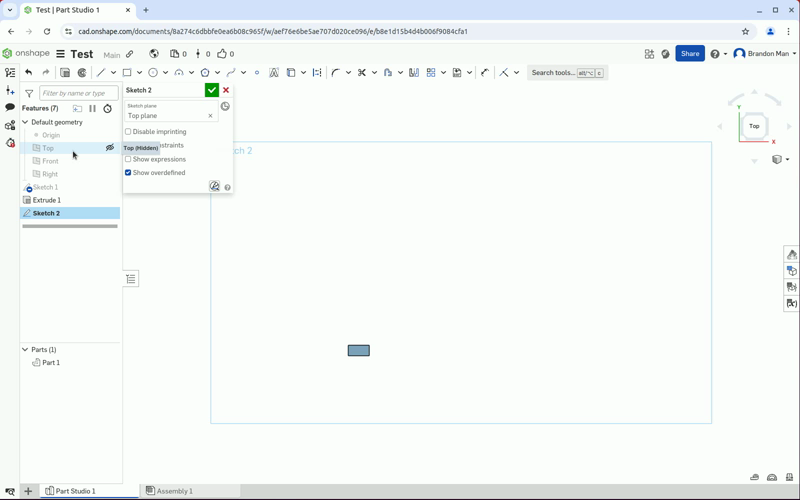
mouse_move(73, 352)
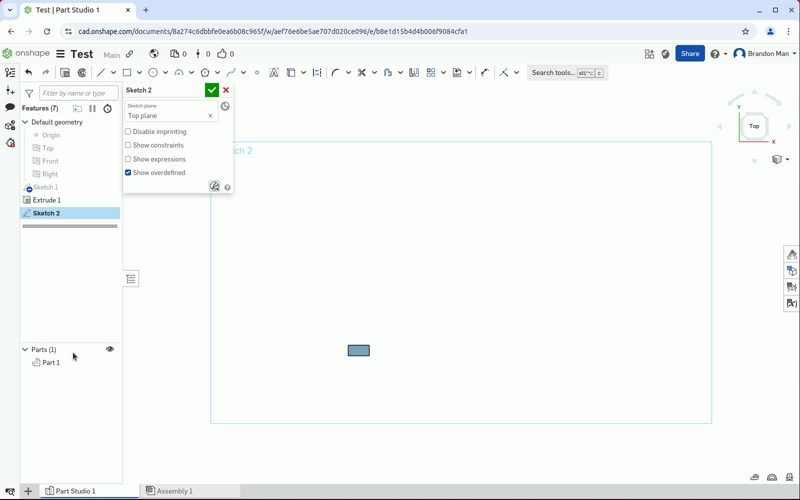
key(y)
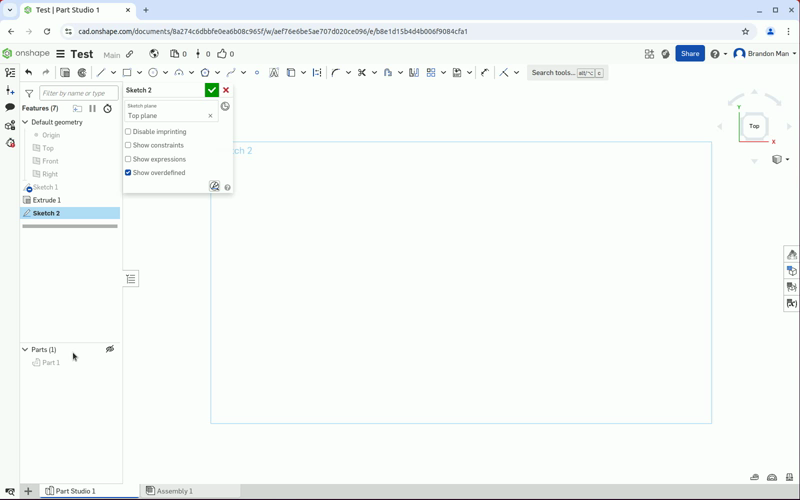
key(l)
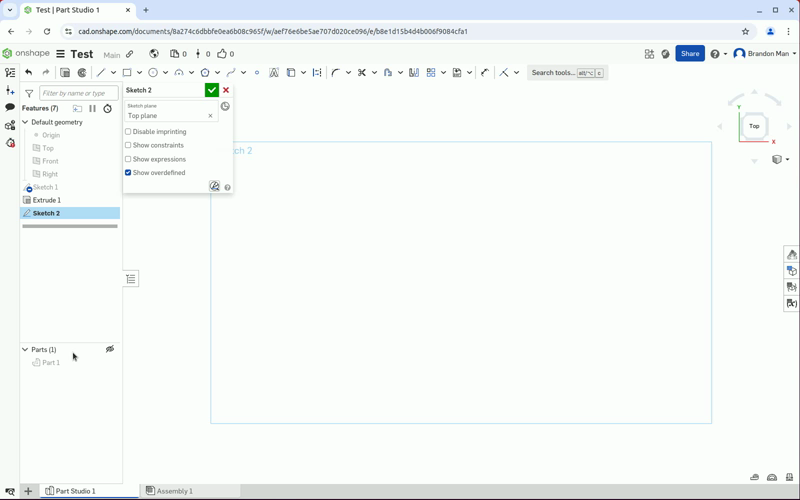
key_down(shift)
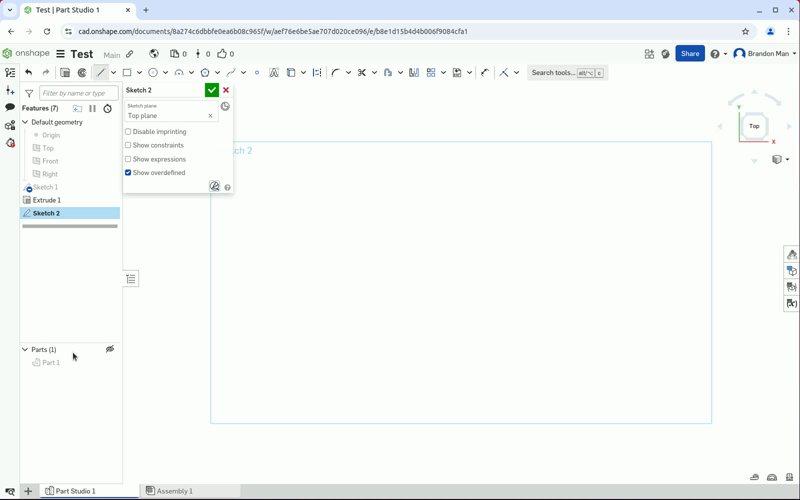
mouse_move(379, 355)
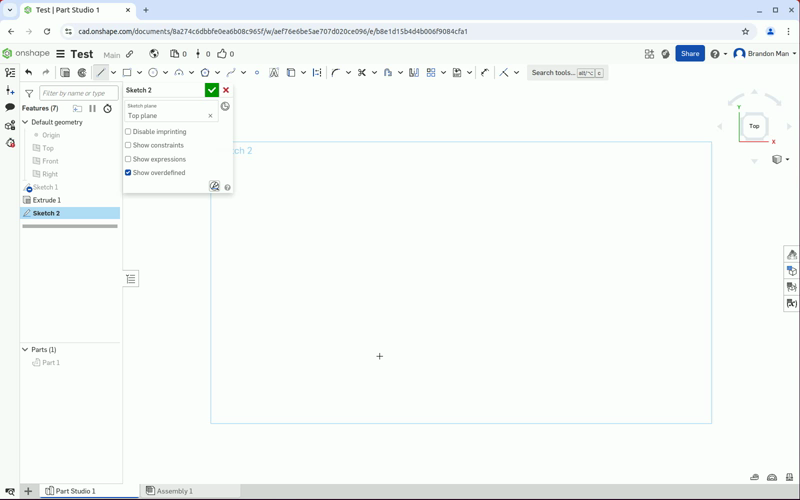
click(379, 355)
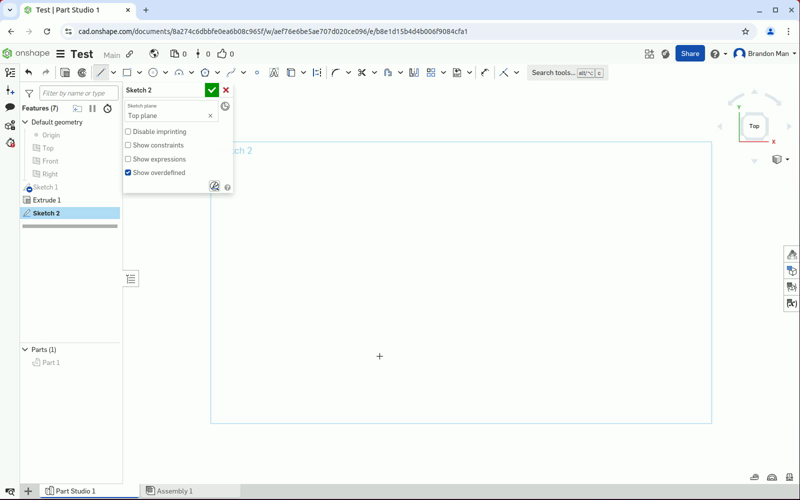
key_up(shift)
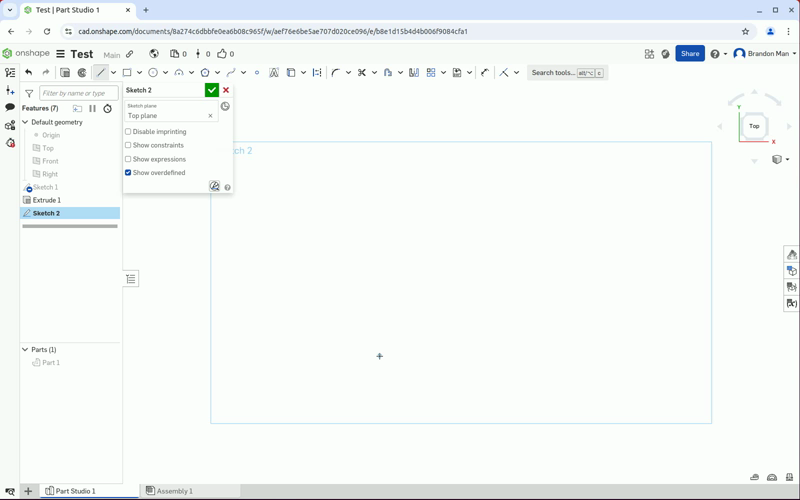
key_down(shift)
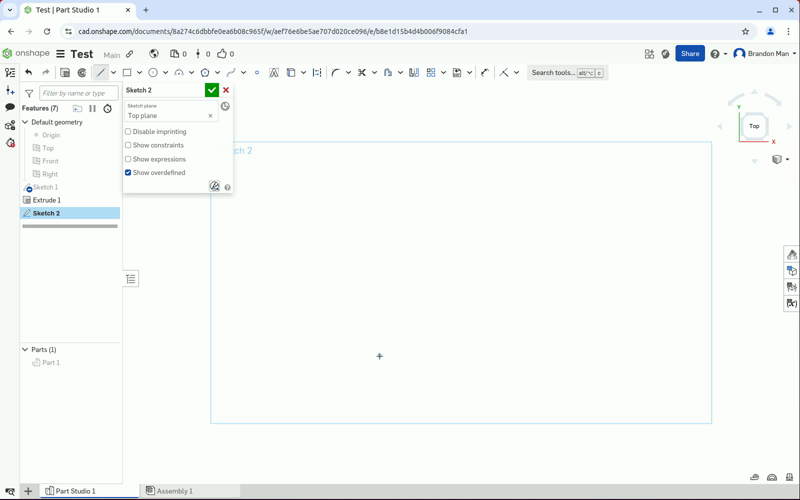
mouse_move(409, 355)
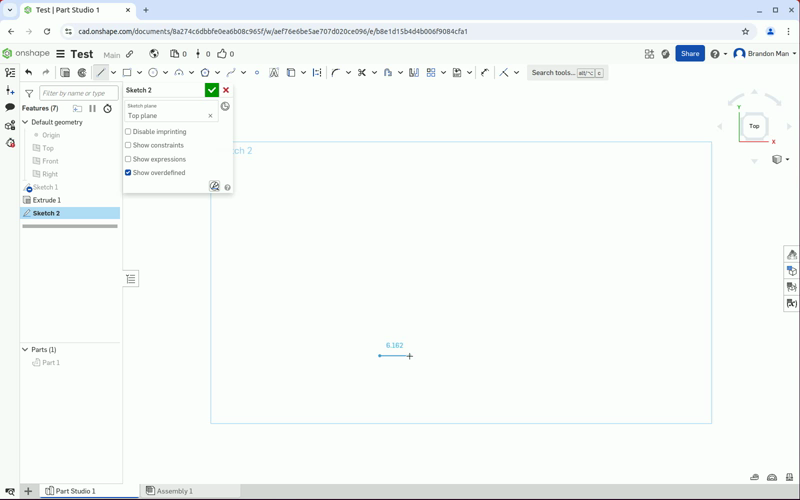
mouse_move(400, 355)
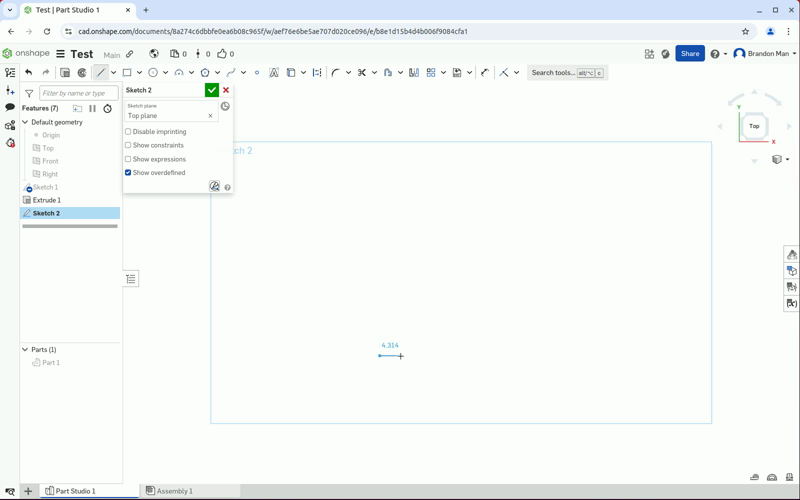
click(400, 355)
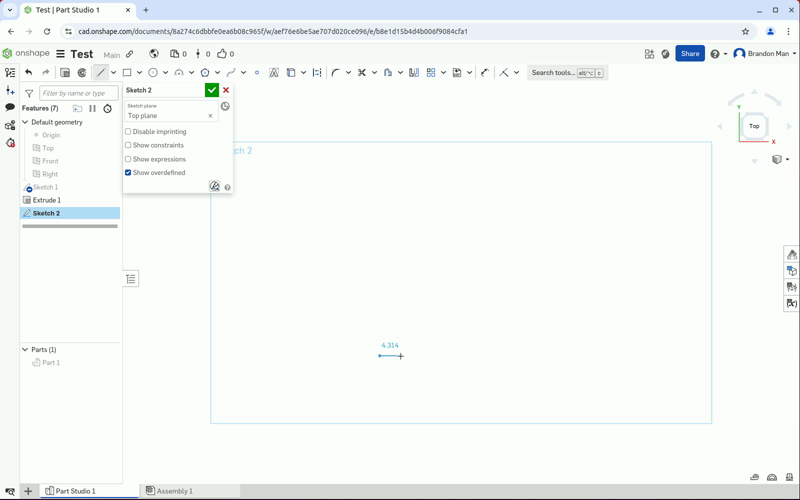
key_up(shift)
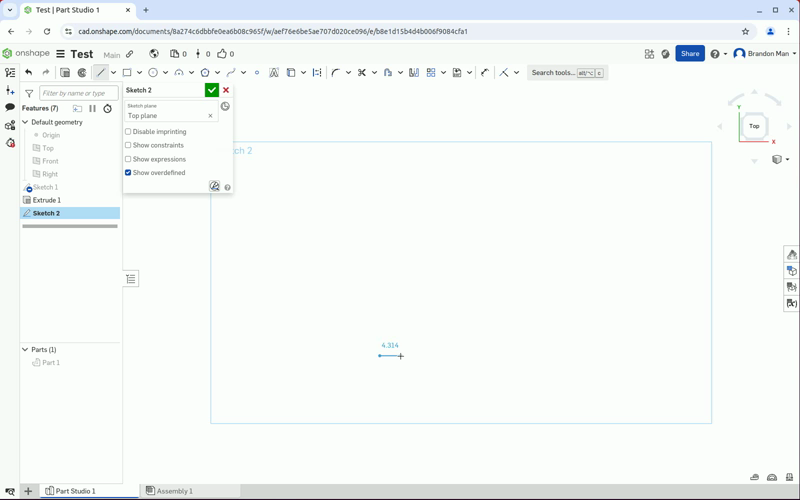
key_down(shift)
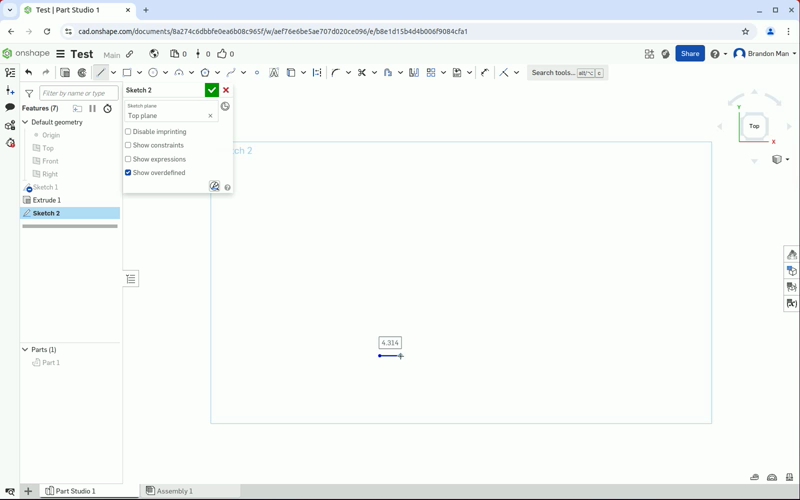
mouse_move(430, 355)
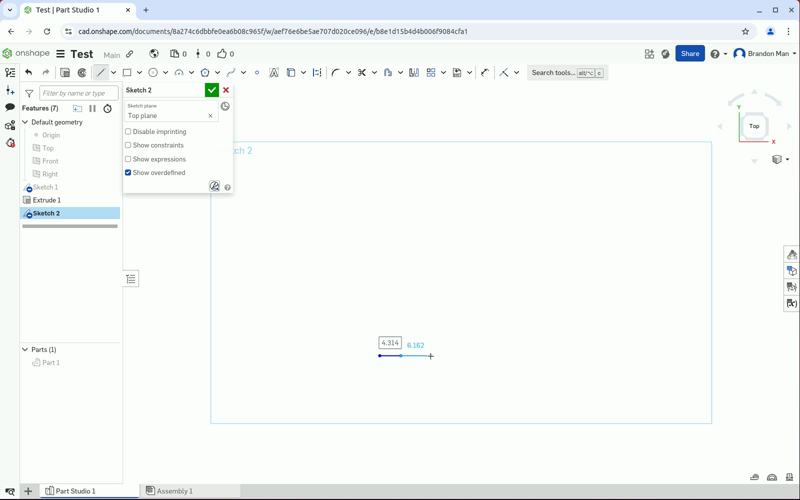
mouse_move(400, 345)
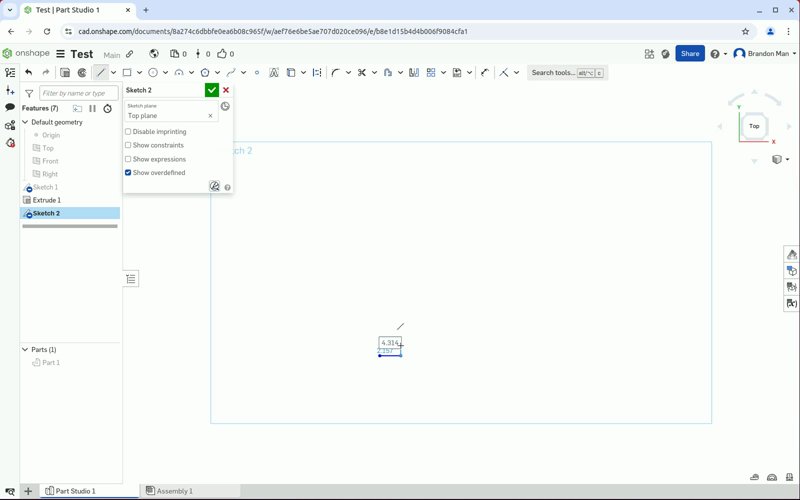
click(400, 345)
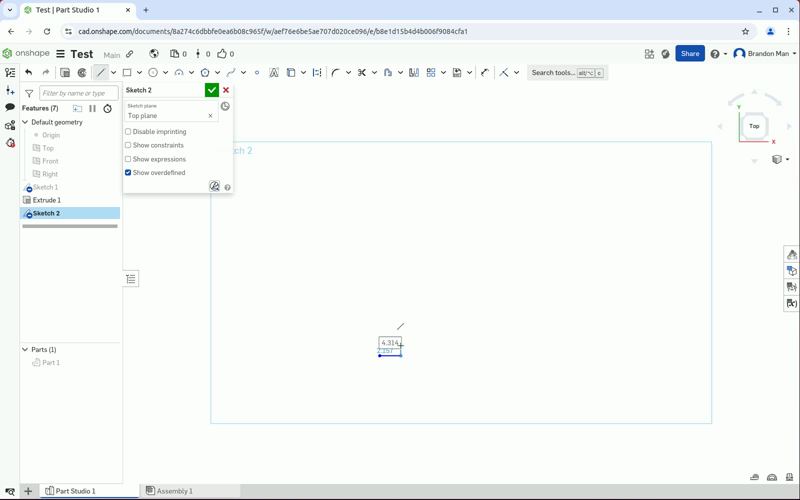
key_up(shift)
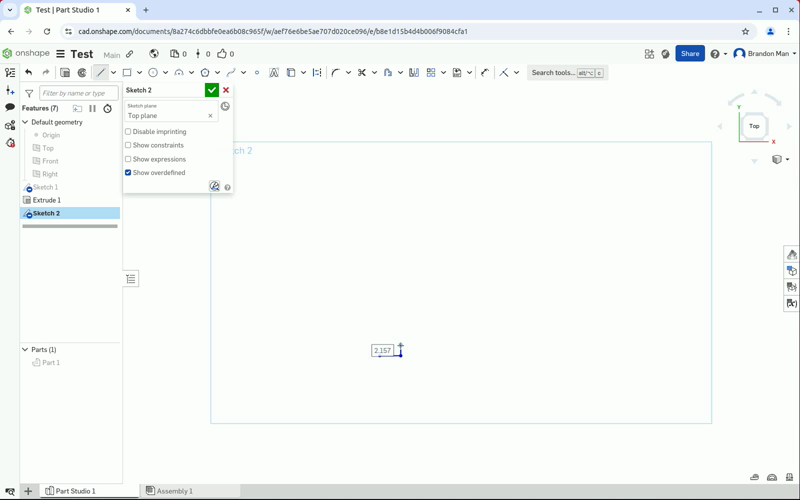
key_down(shift)
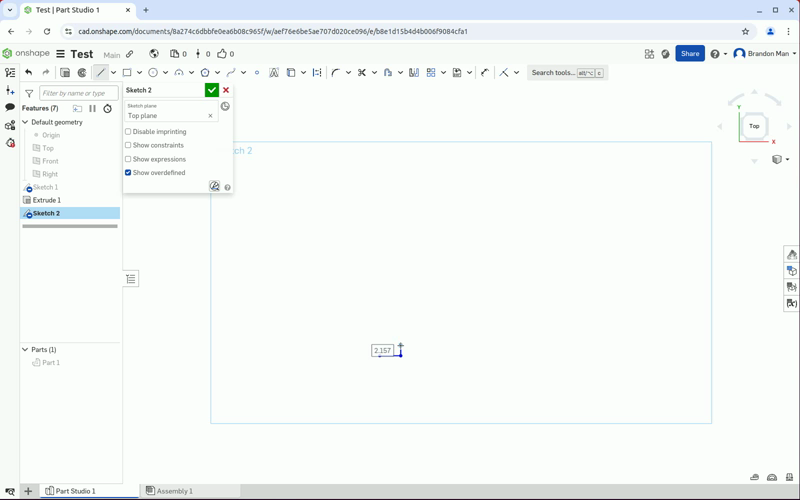
mouse_move(430, 345)
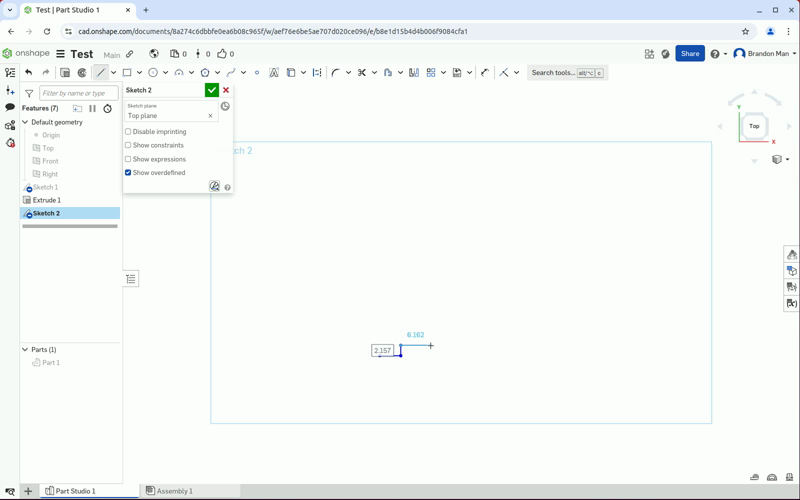
mouse_move(379, 345)
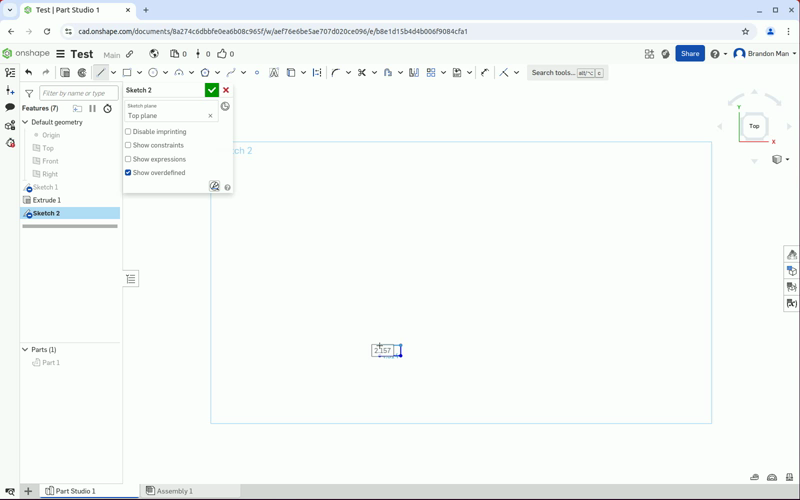
click(379, 345)
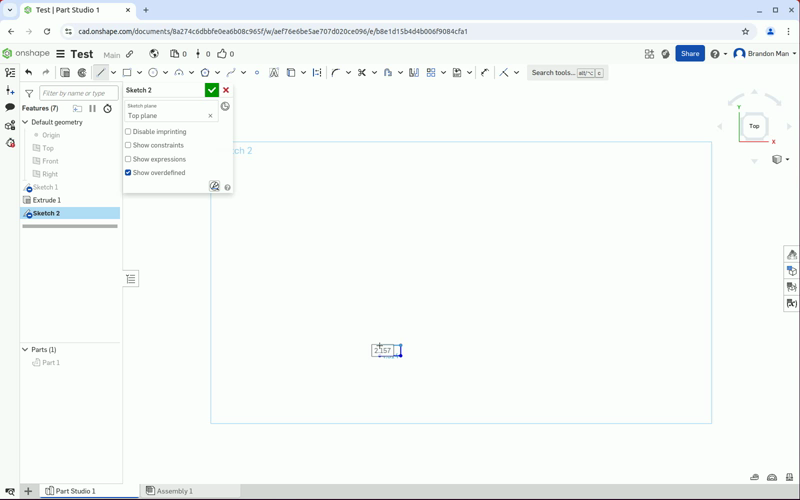
key_up(shift)
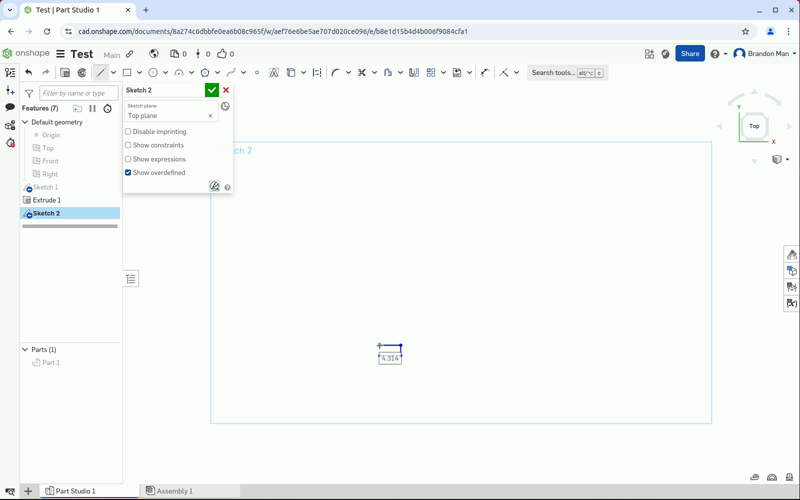
mouse_move(409, 345)
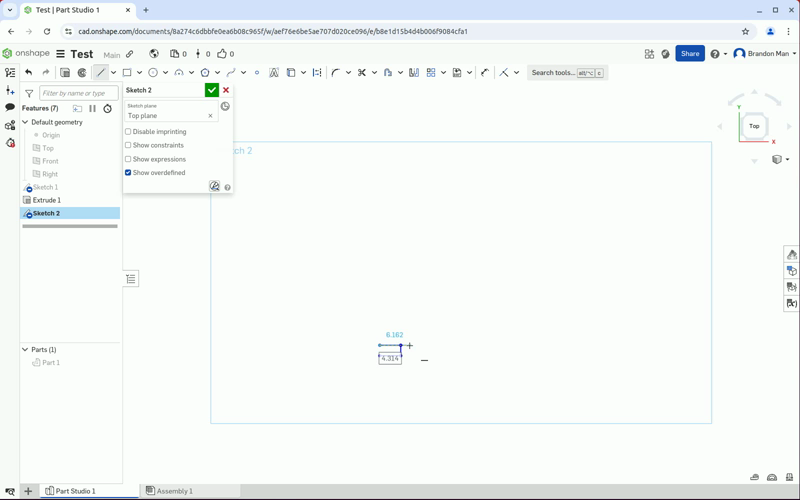
key_down(shift)
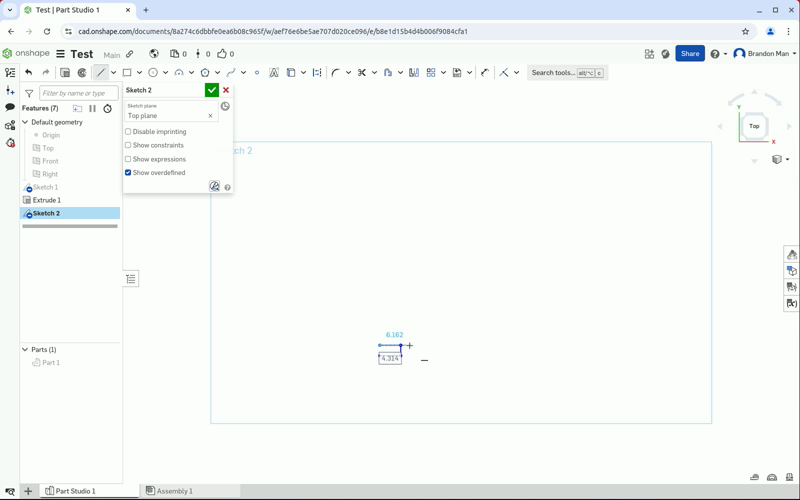
mouse_move(379, 355)
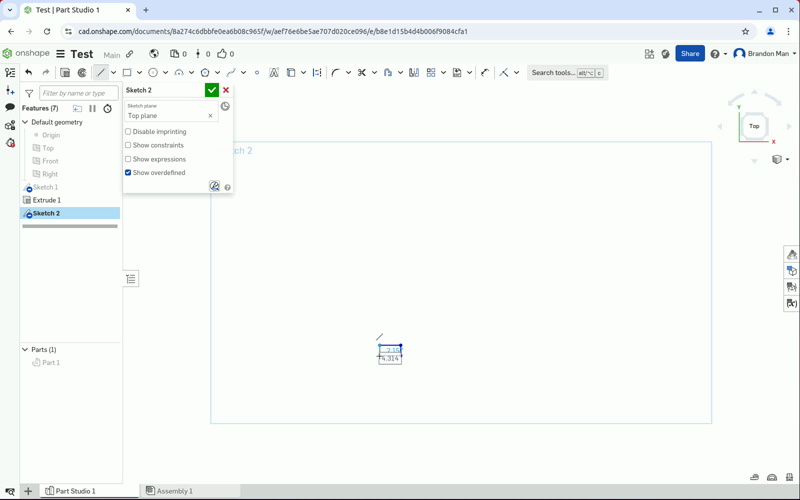
key_up(shift)
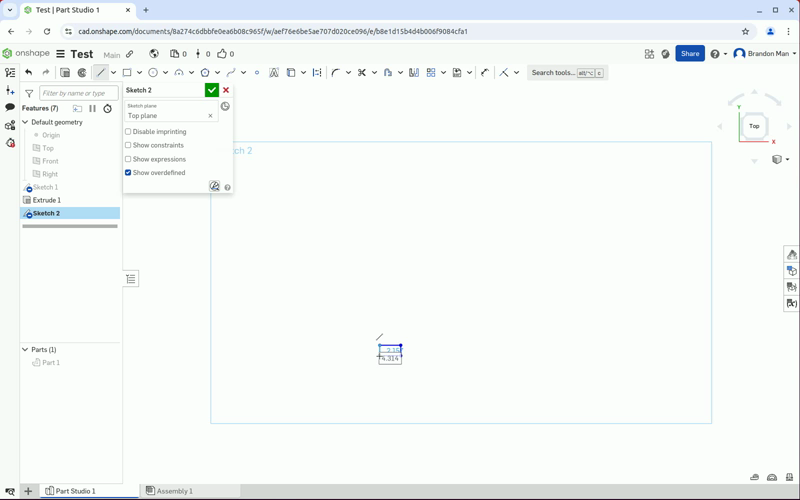
click(379, 355)
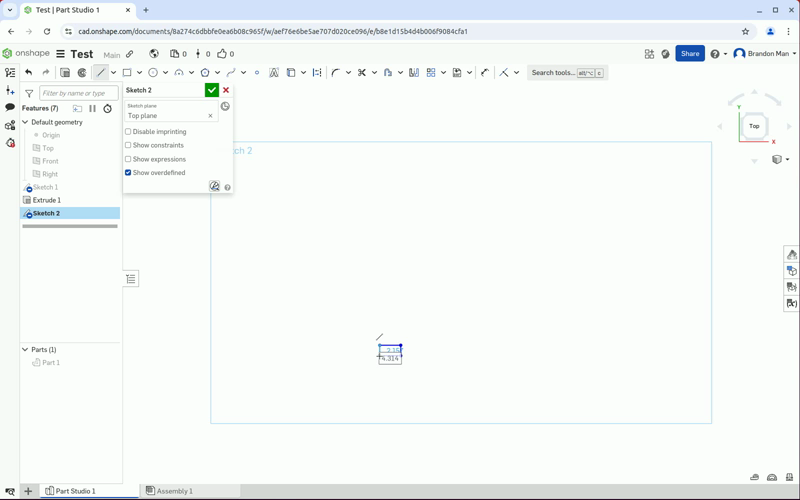
key(esc)
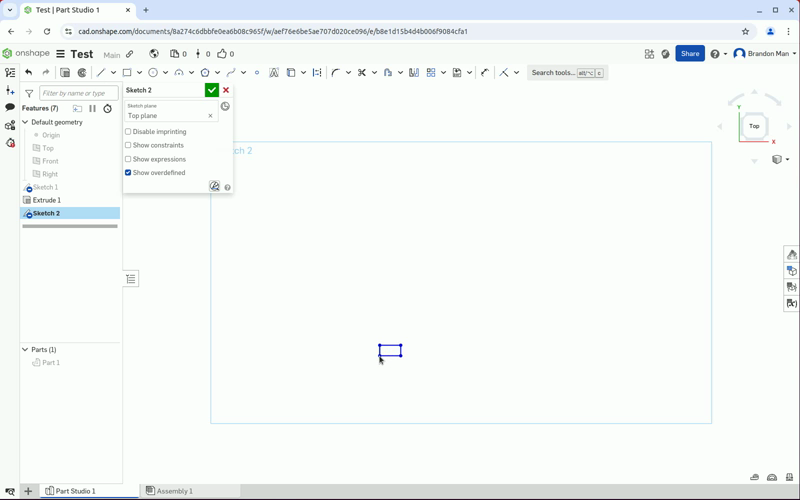
mouse_move(398, 351)
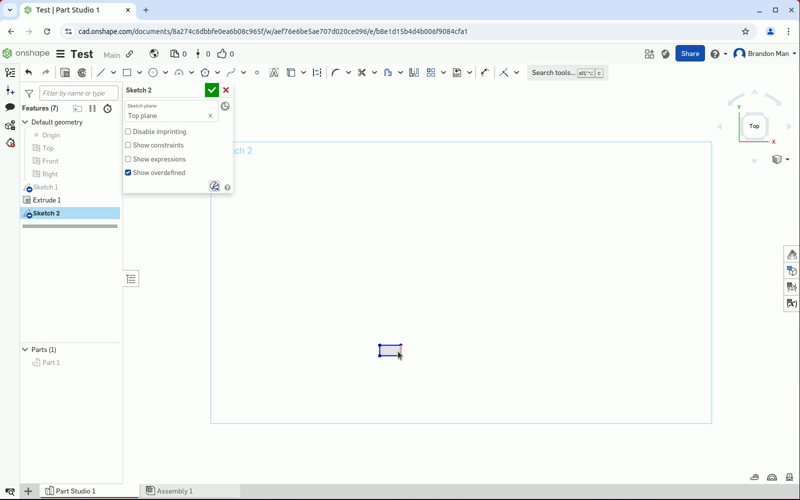
scroll(6)
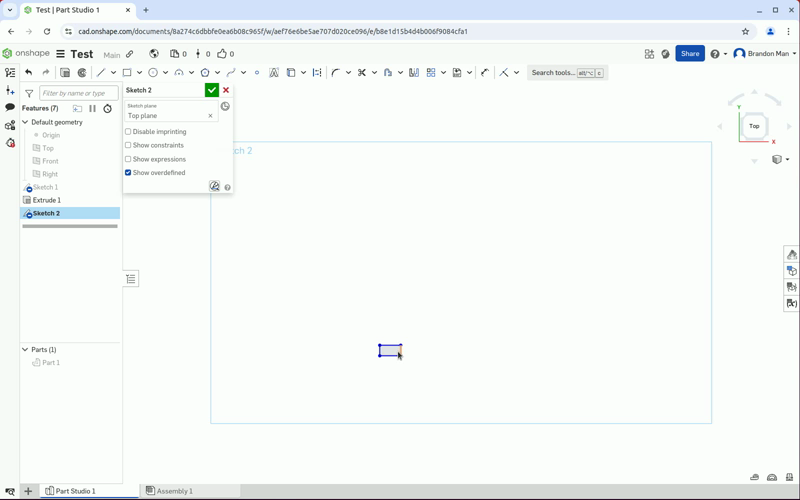
scroll(6)
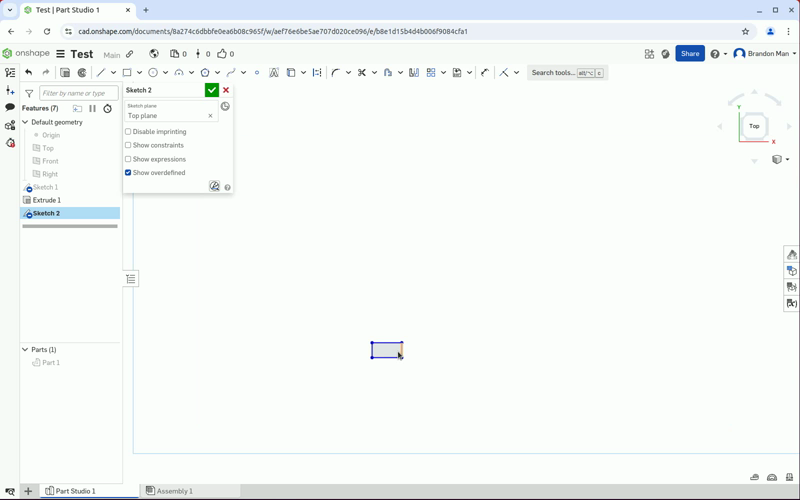
scroll(6)
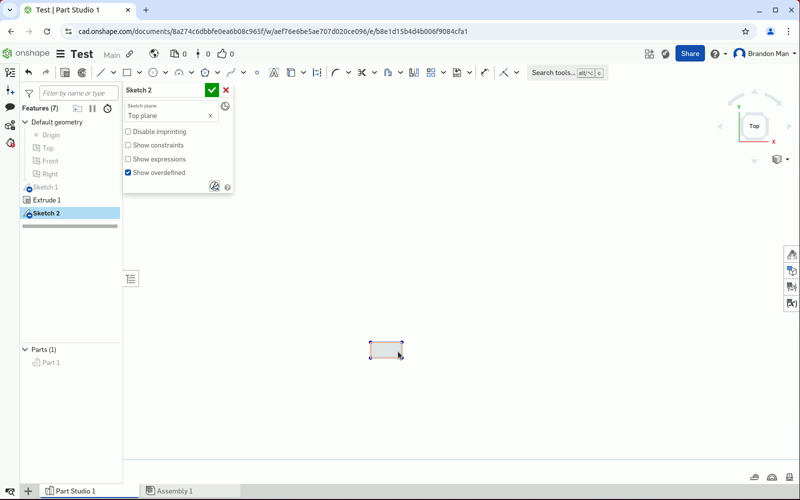
scroll(6)
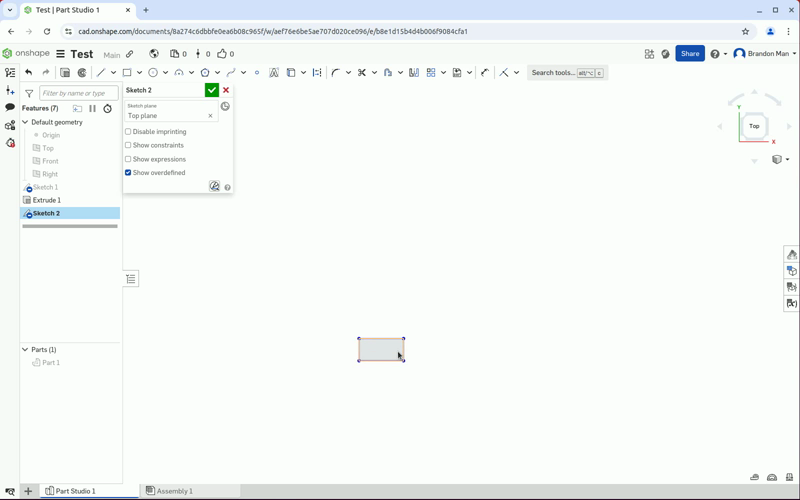
scroll(6)
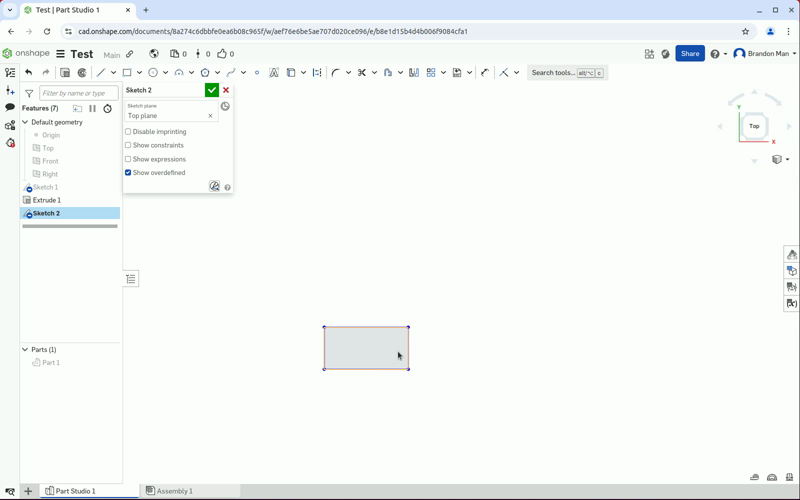
scroll(6)
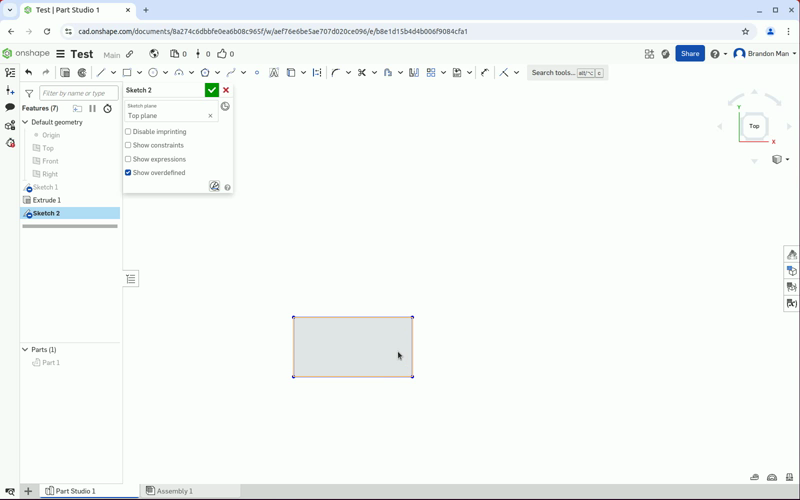
scroll(6)
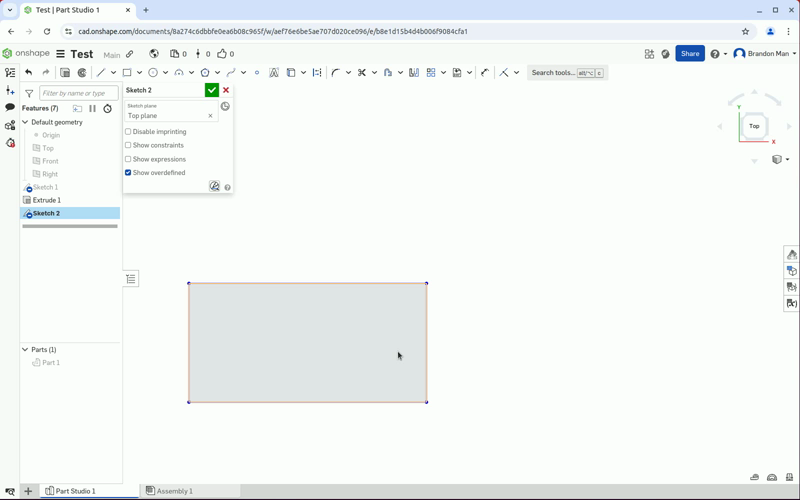
click(398, 351)
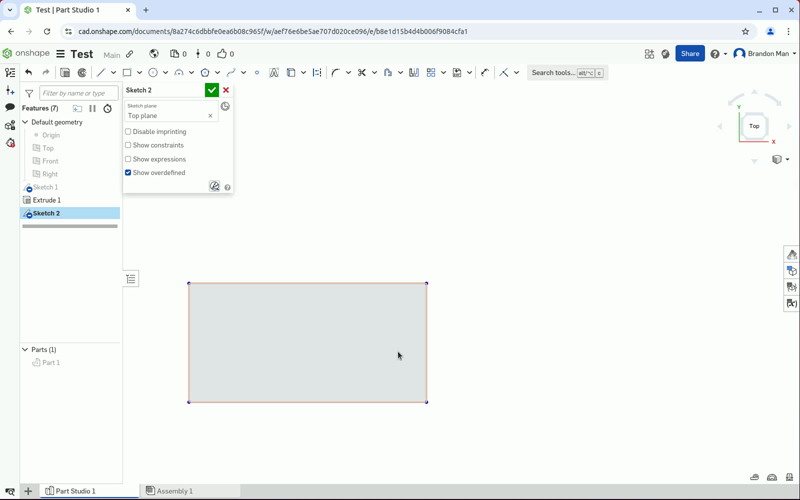
scroll(-6)
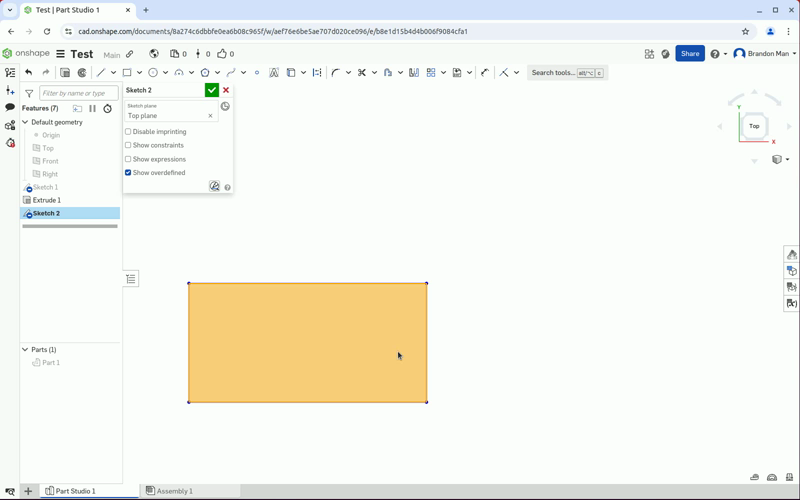
scroll(-6)
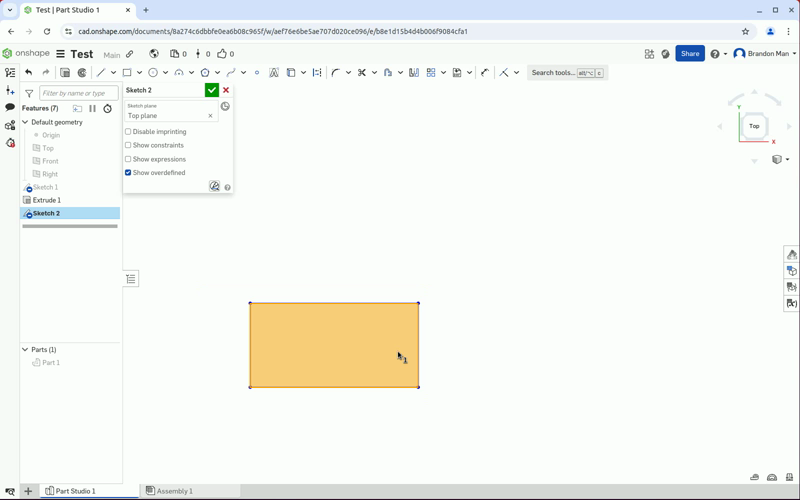
scroll(-6)
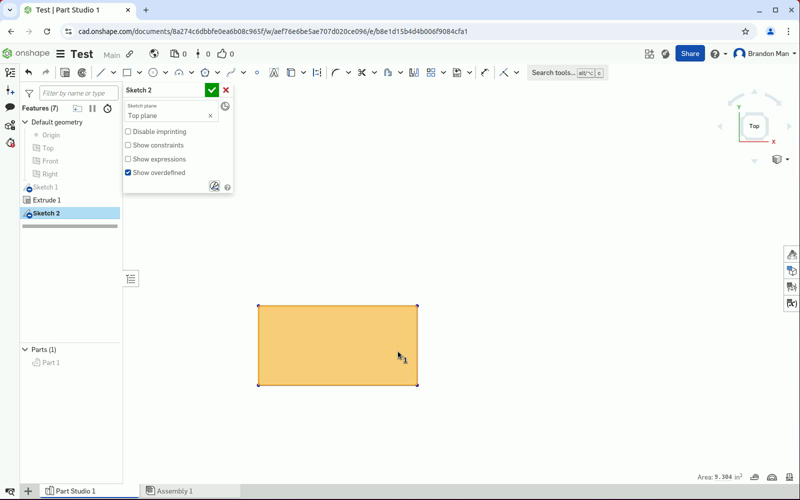
scroll(-6)
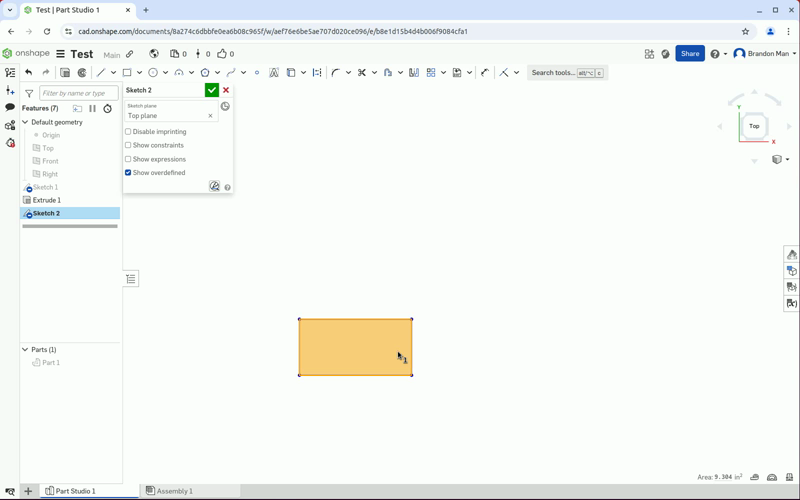
scroll(-6)
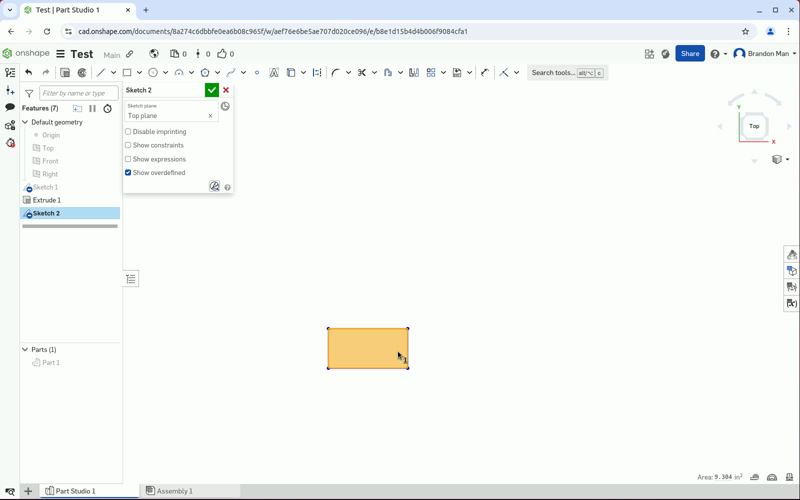
scroll(-6)
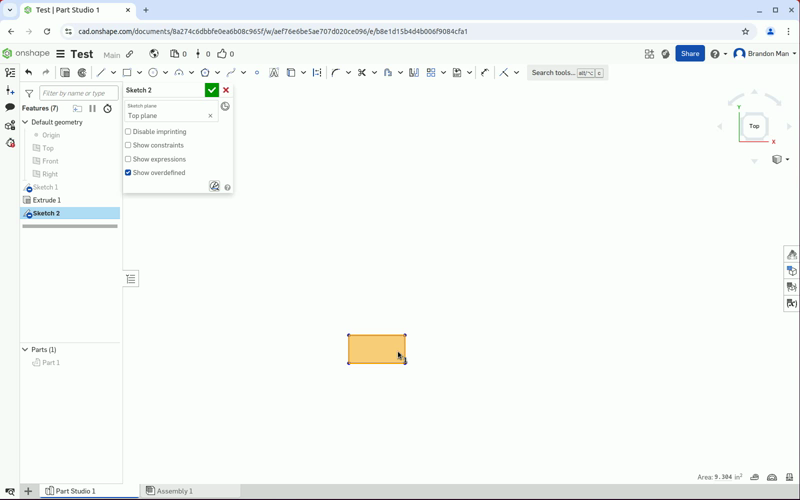
scroll(-6)
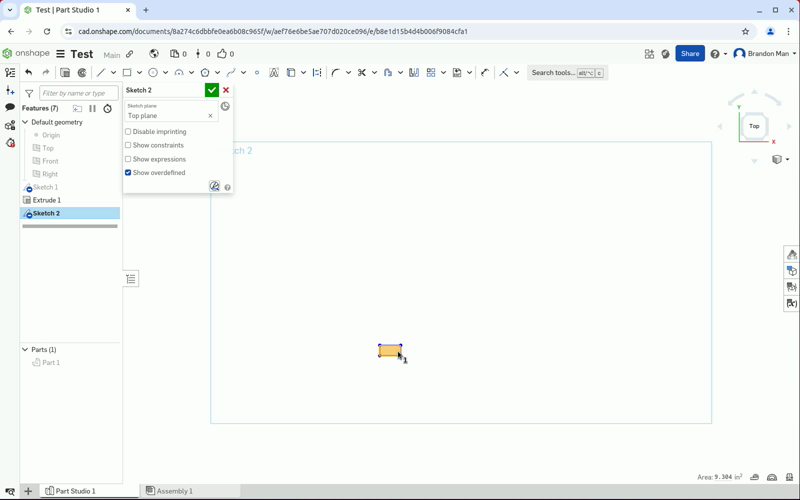
mouse_move(73, 352)
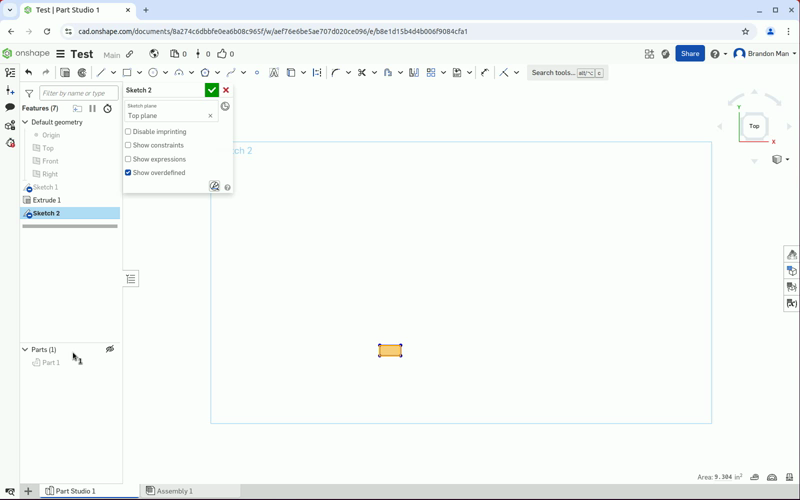
key(shift+y)
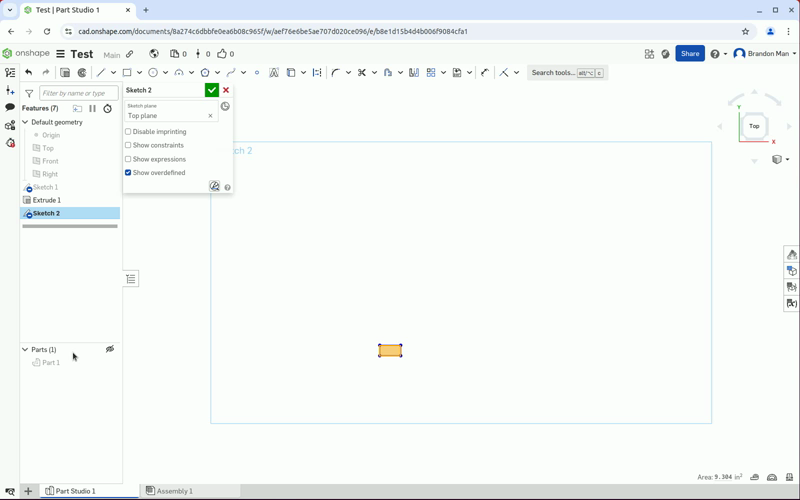
key(shift+e)
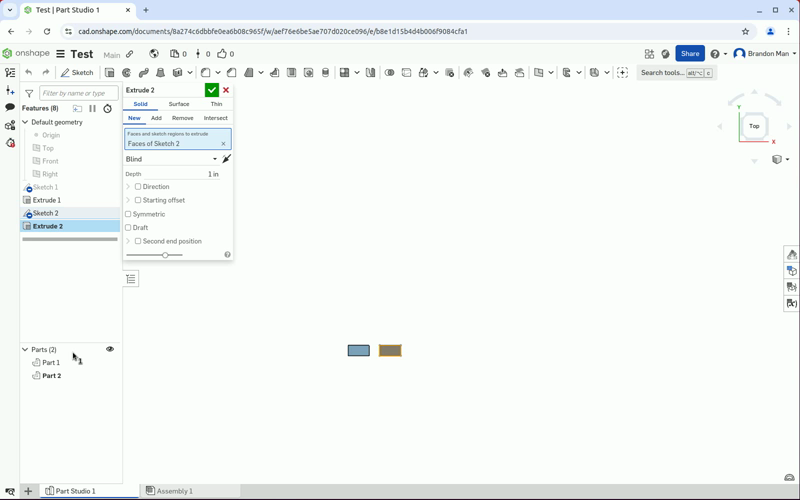
mouse_move(143, 106)
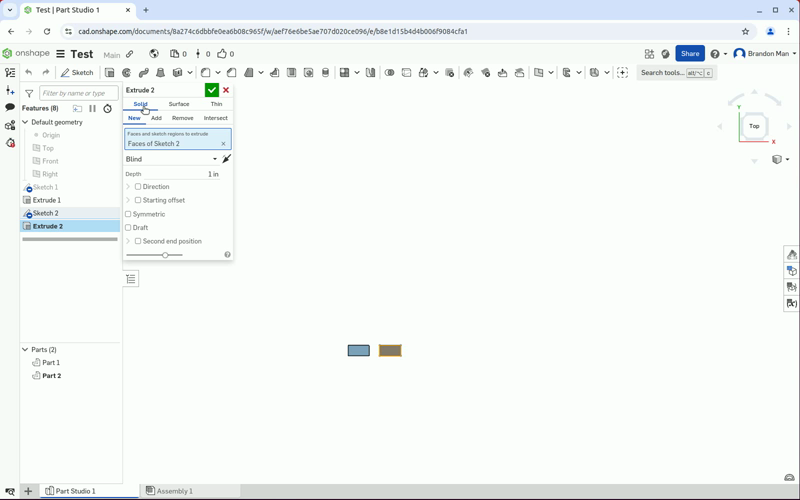
click(143, 106)
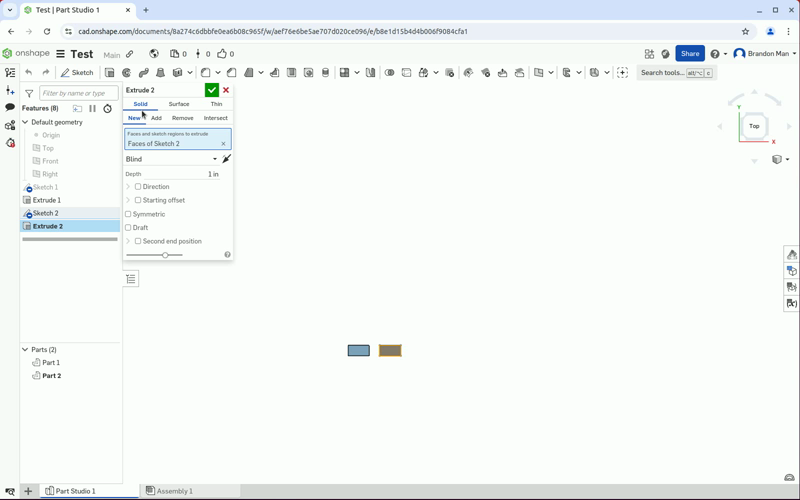
mouse_move(137, 120)
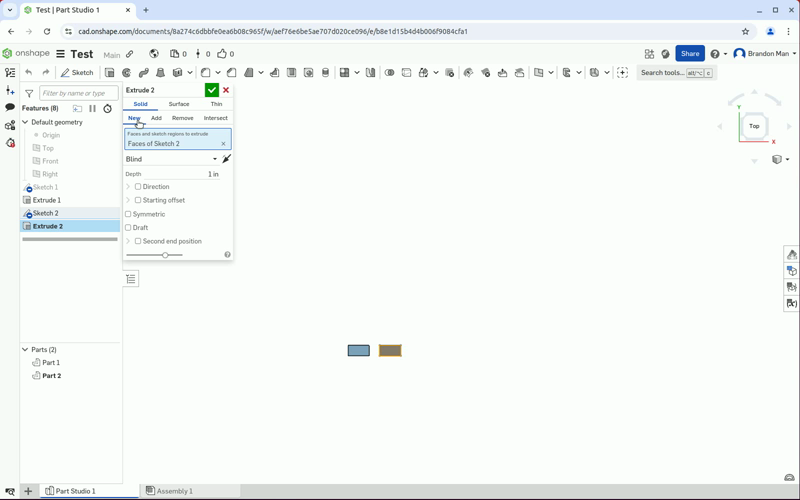
click(137, 120)
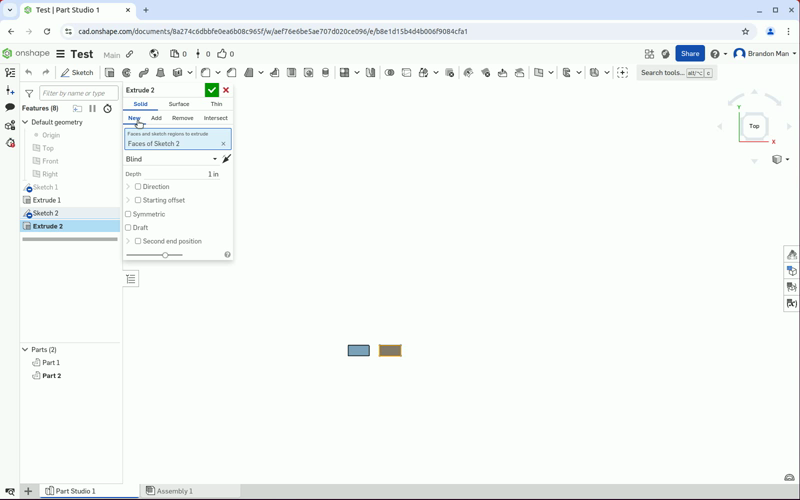
key(tab, 4)
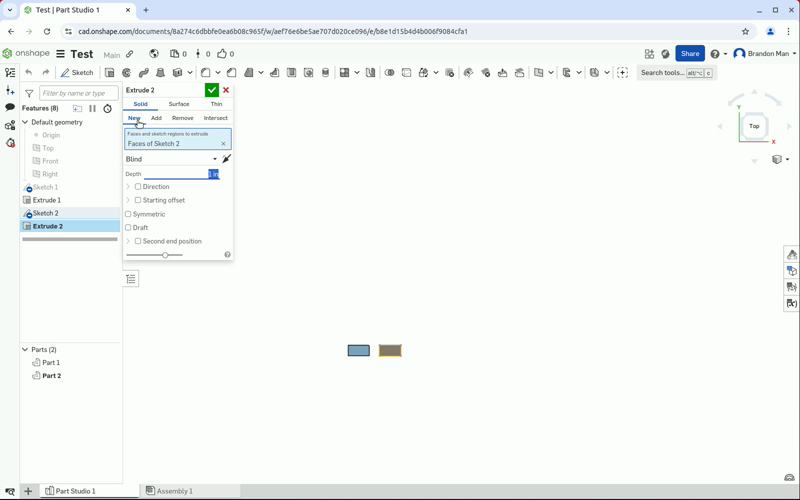
text(0.481)
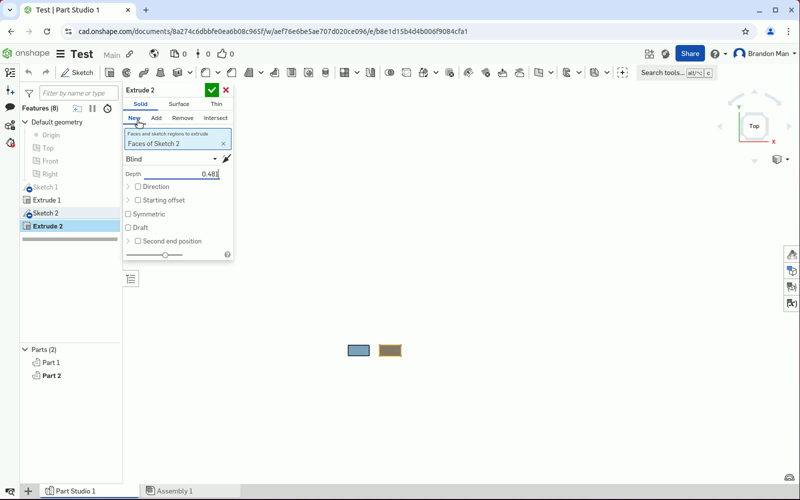
key(enter)
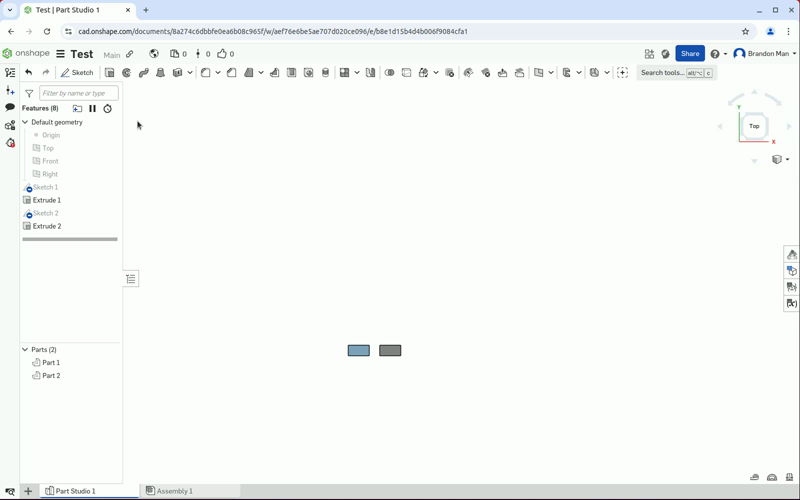
key(shift+h)
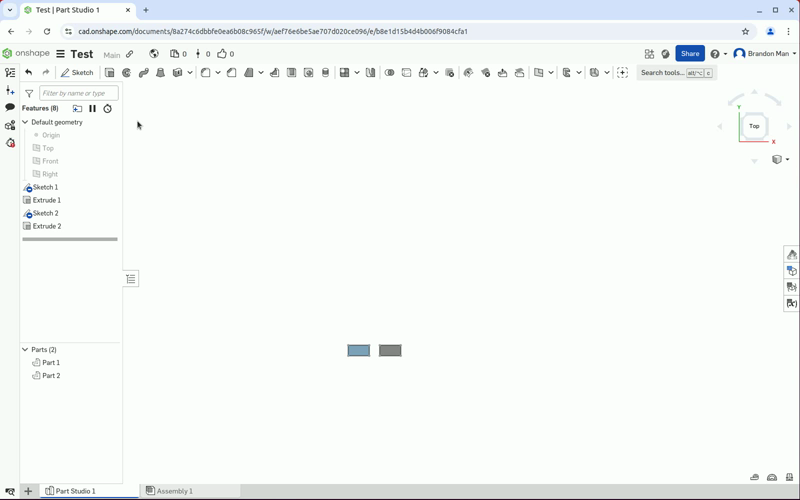
key(shift+h)
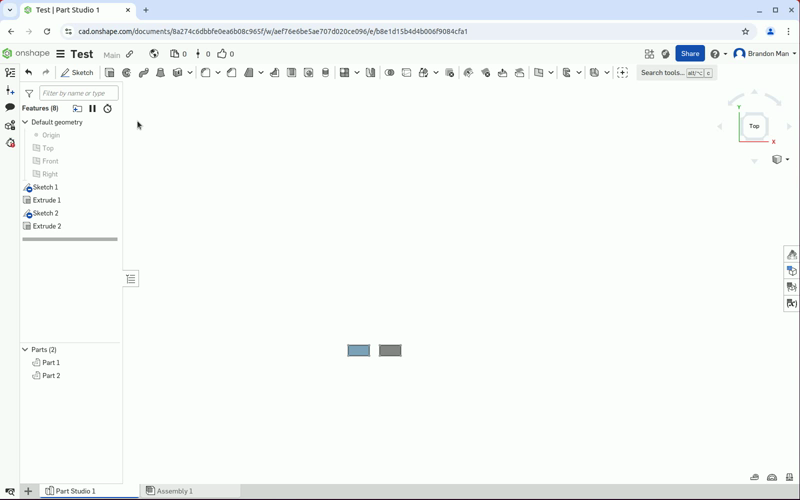
key(shift+7)
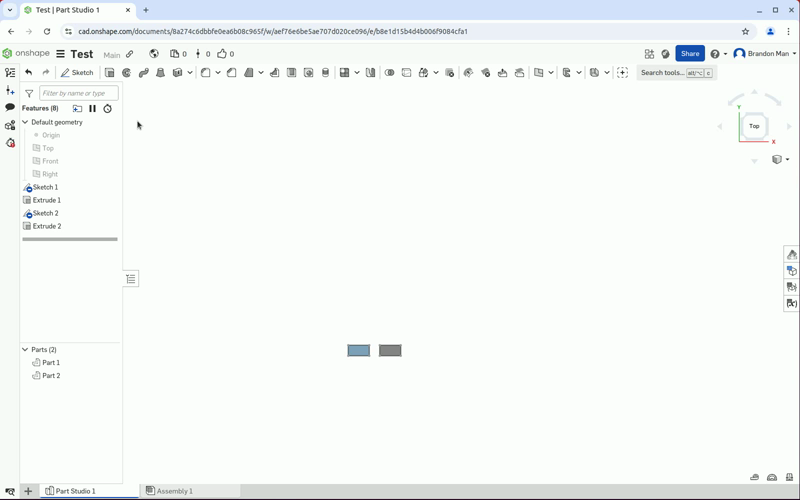
key(up, 3)
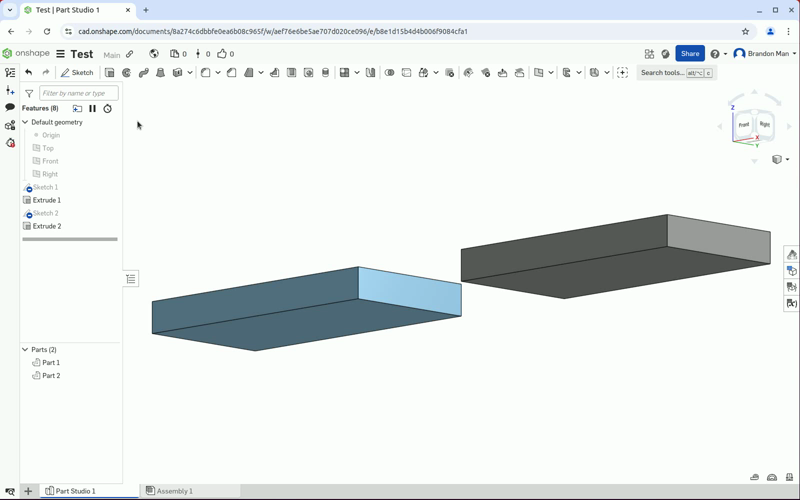
key(left, 3)
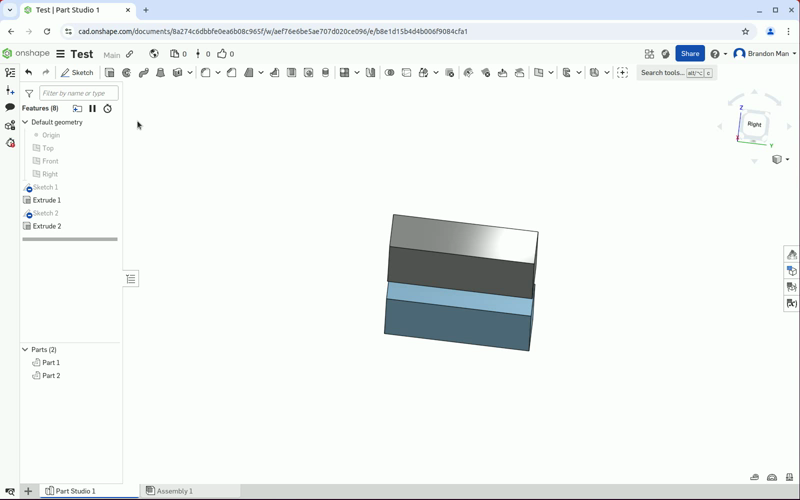
key(right, 3)
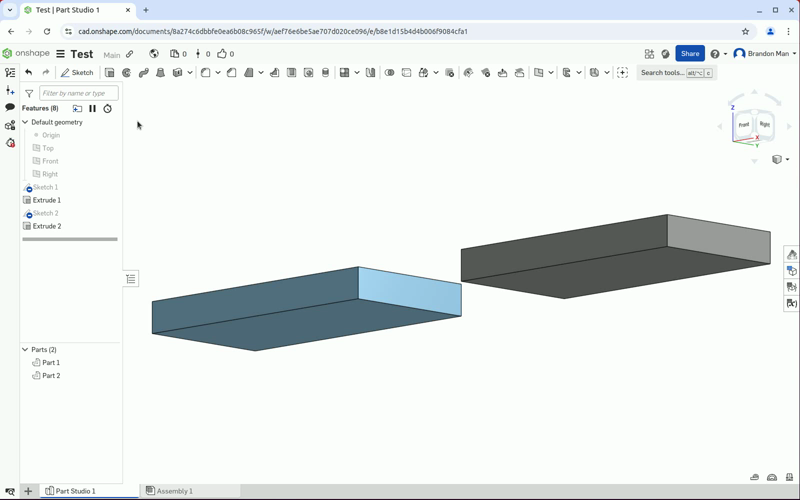
key(down, 3)
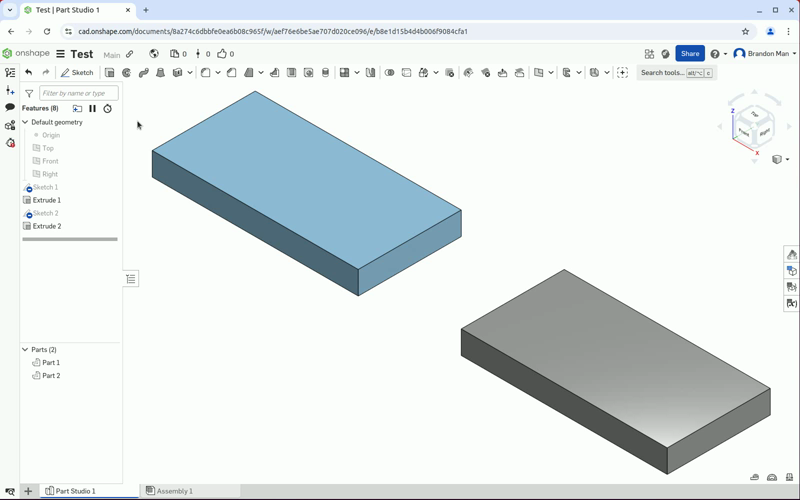
mouse_move(73, 189)
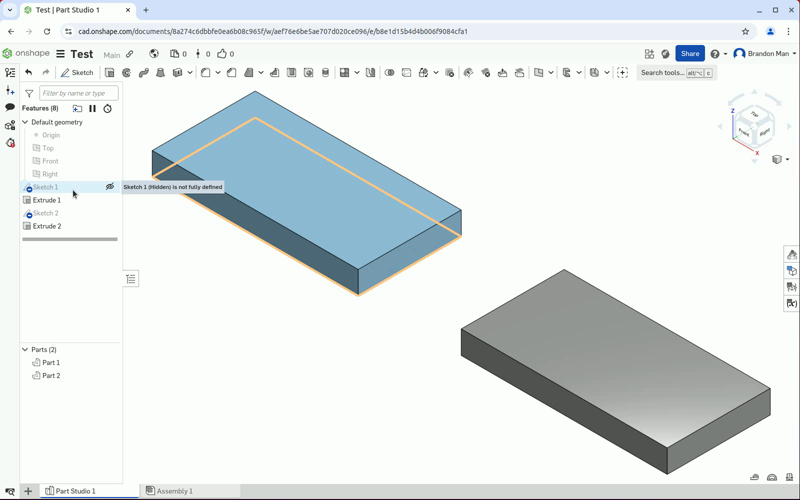
click(73, 189)